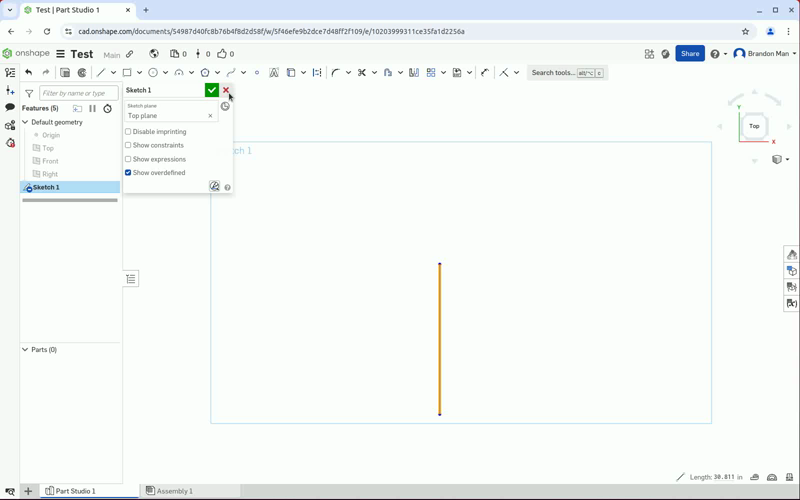
key(shift+h)
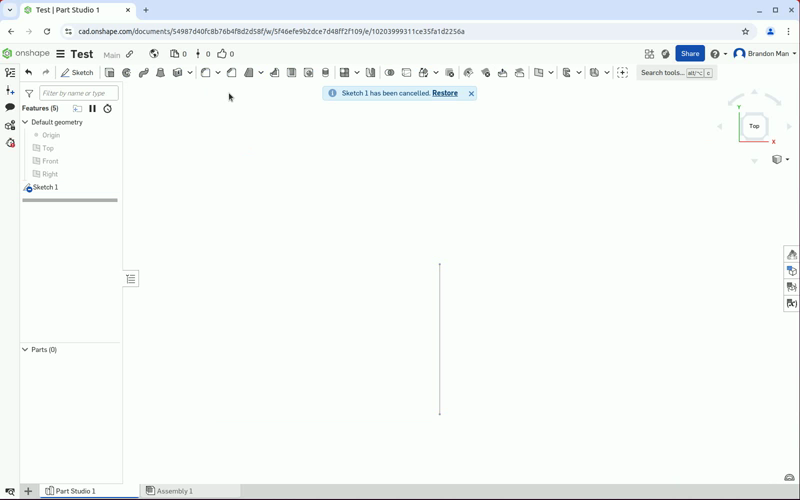
key(shift+s)
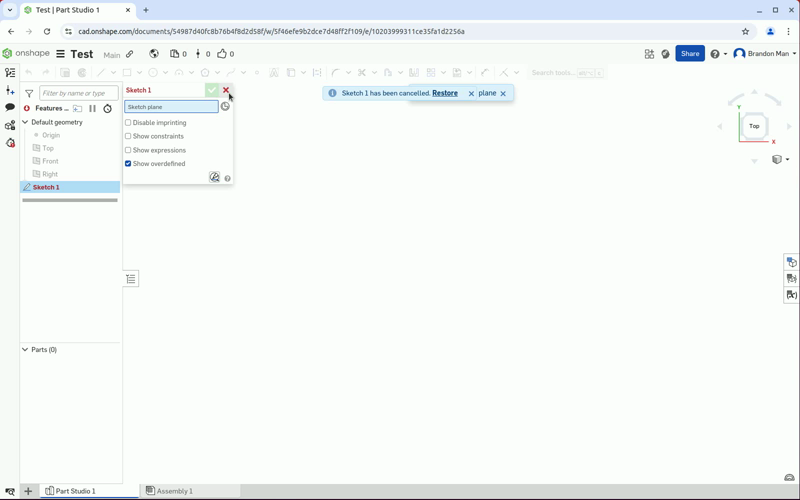
mouse_move(73, 150)
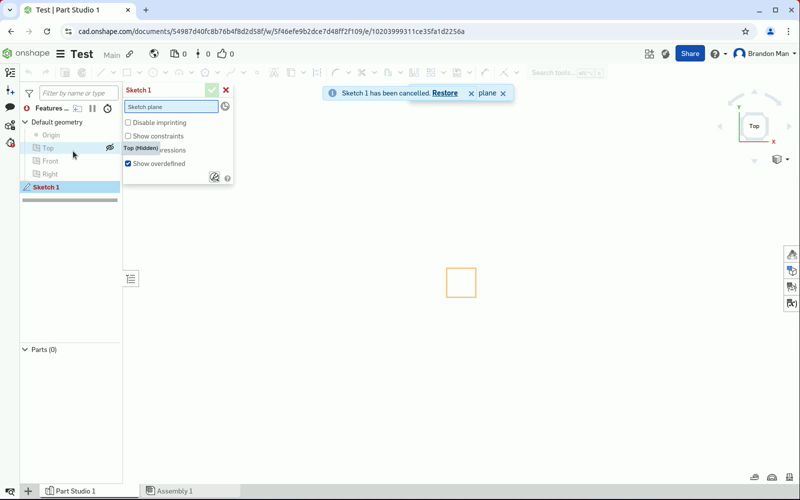
click(73, 150)
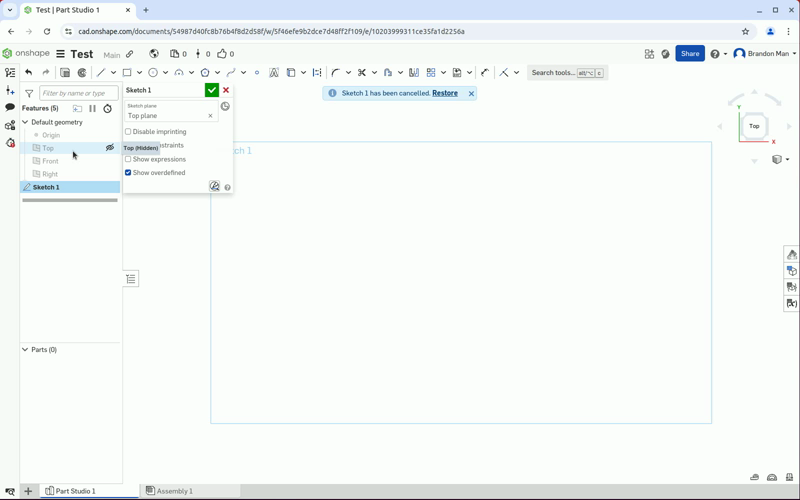
mouse_move(73, 352)
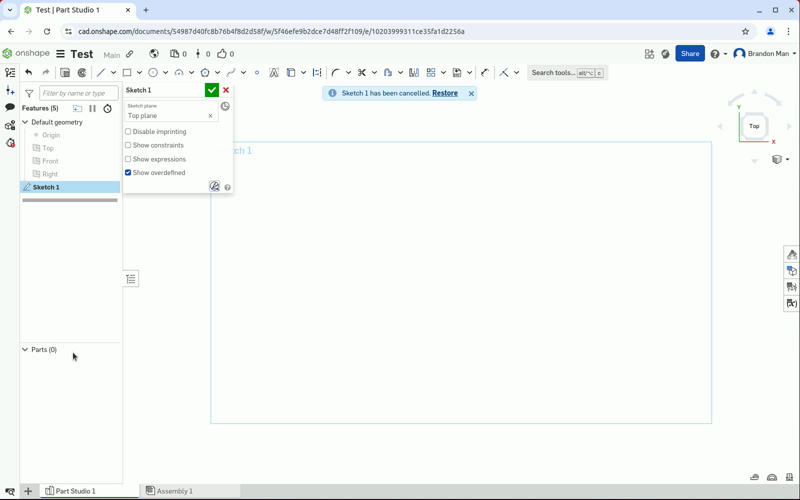
key(y)
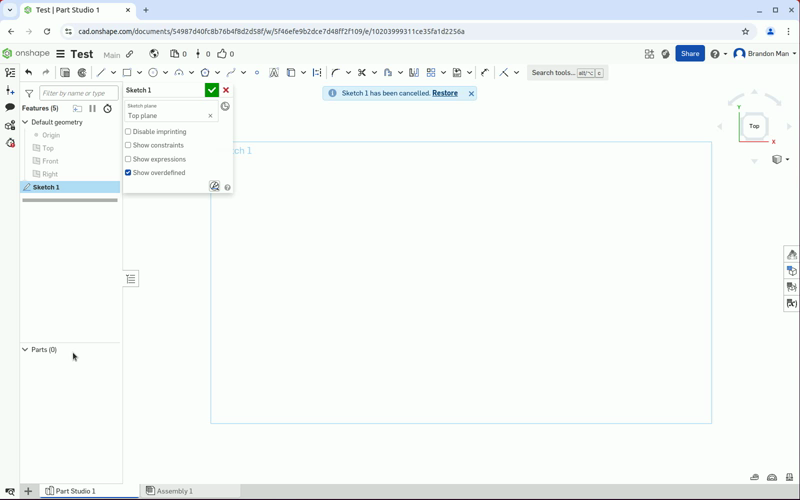
key(l)
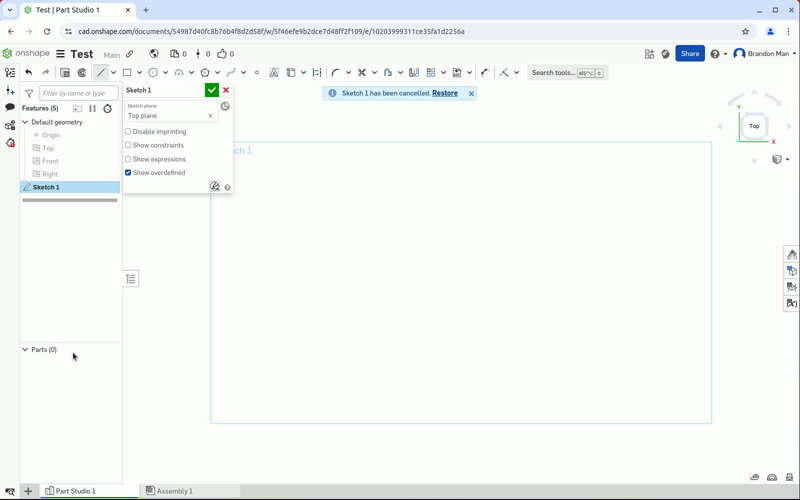
key_down(shift)
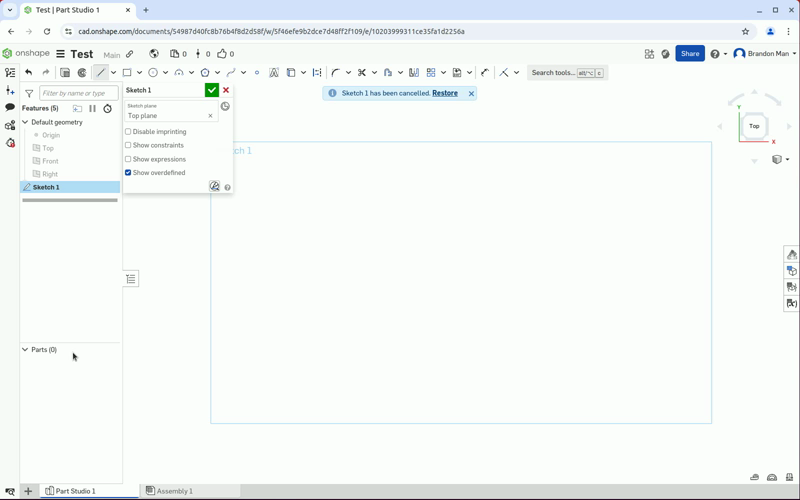
mouse_move(349, 282)
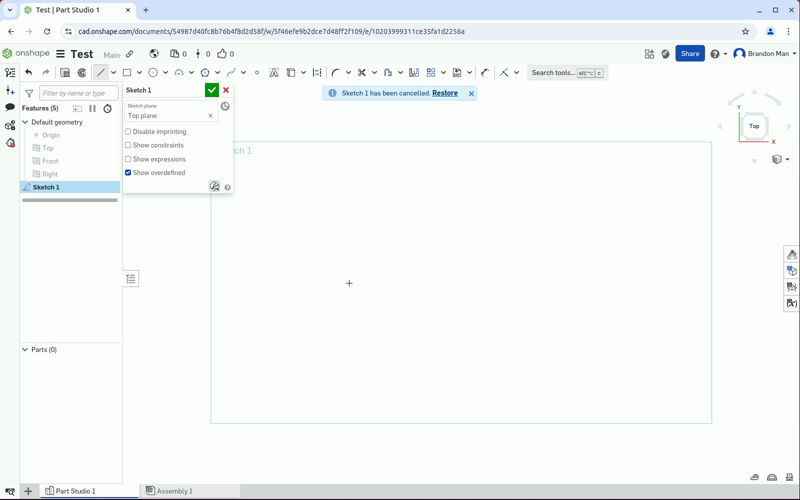
click(349, 282)
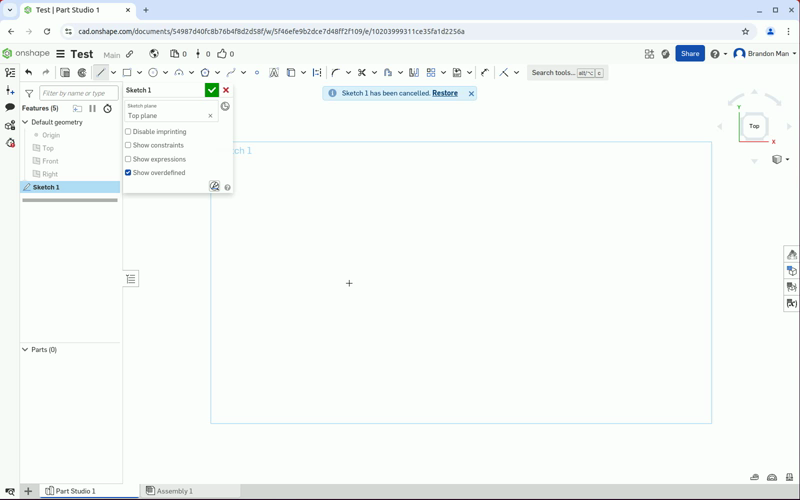
key_up(shift)
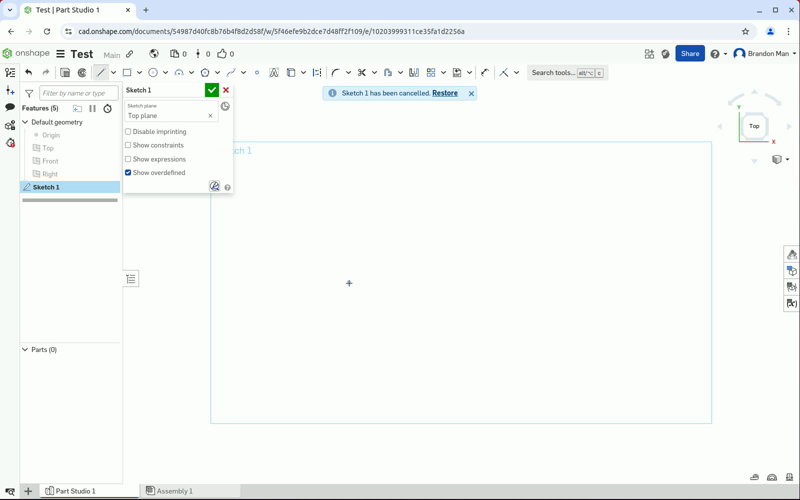
key_down(shift)
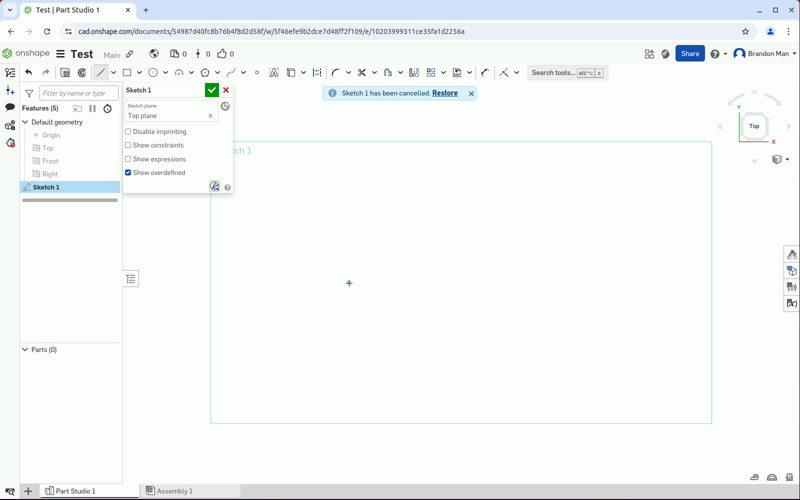
mouse_move(405, 378)
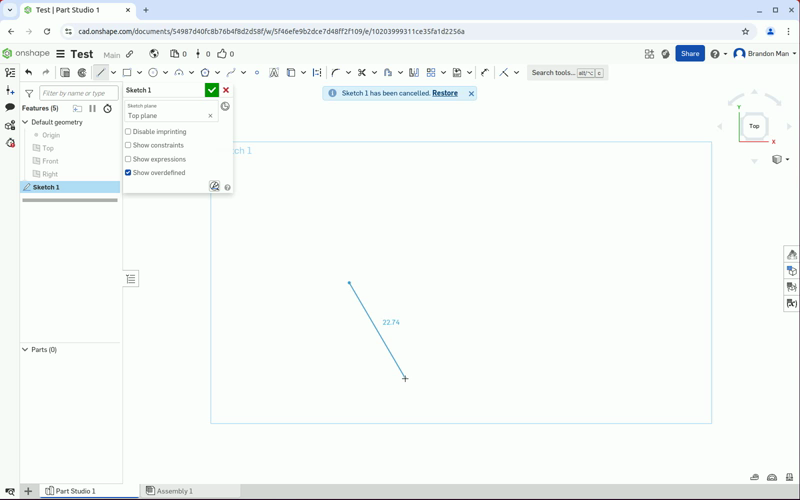
click(405, 378)
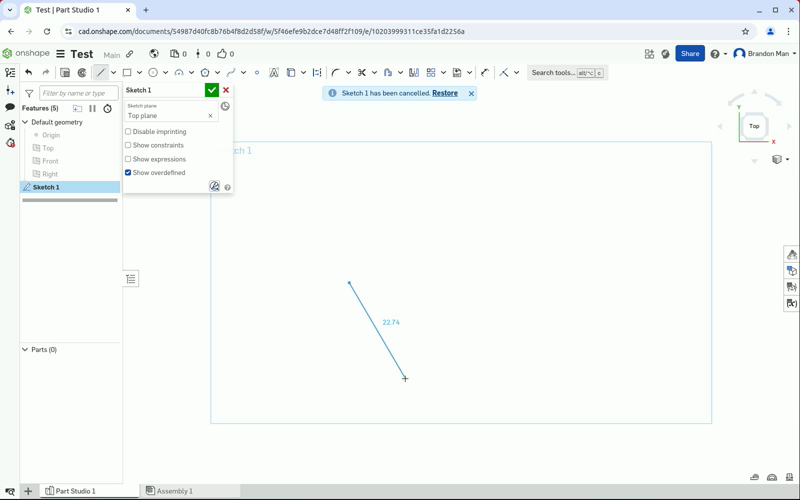
key_up(shift)
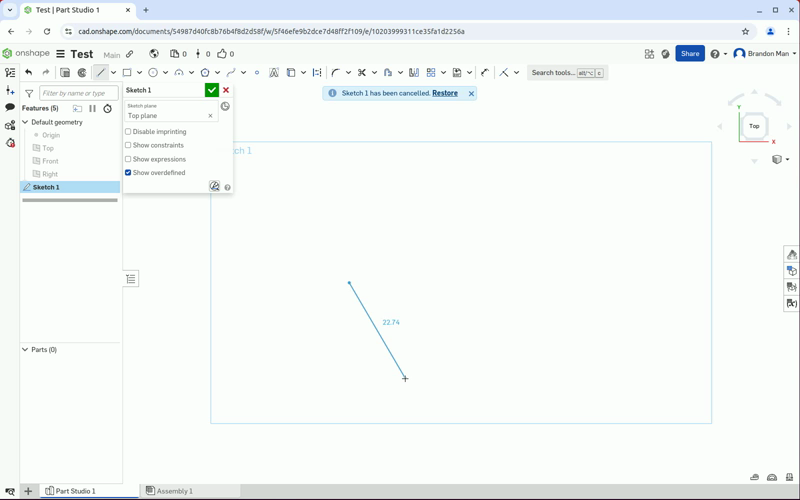
key_down(shift)
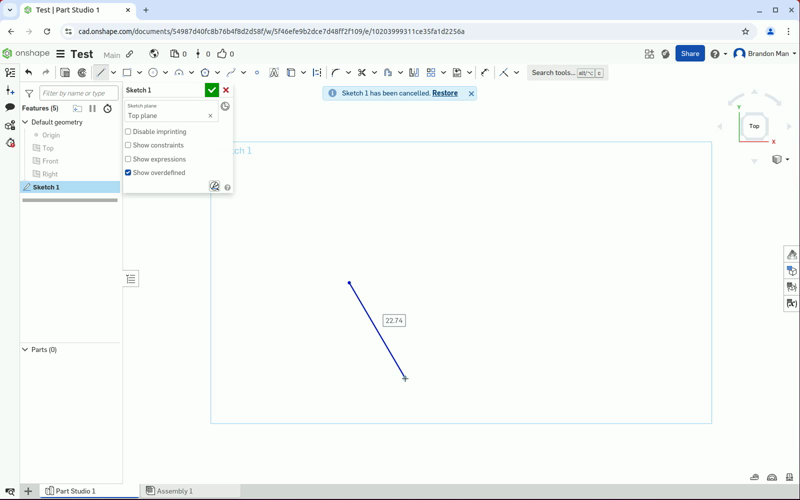
mouse_move(514, 378)
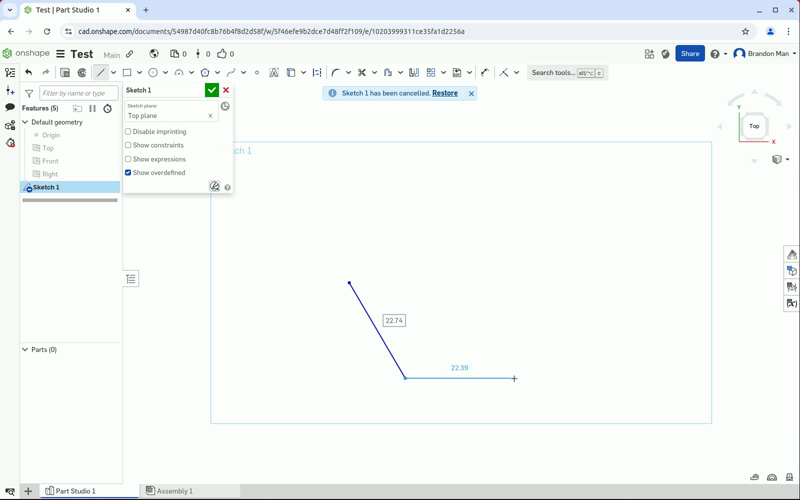
click(514, 378)
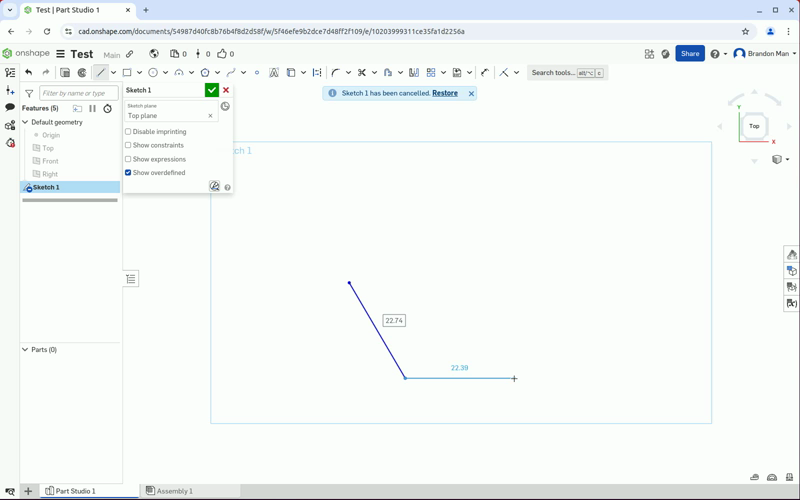
key_up(shift)
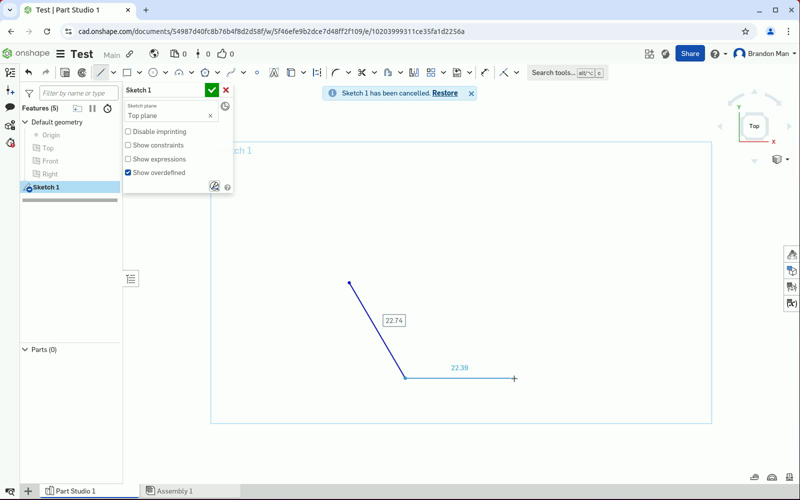
key_down(shift)
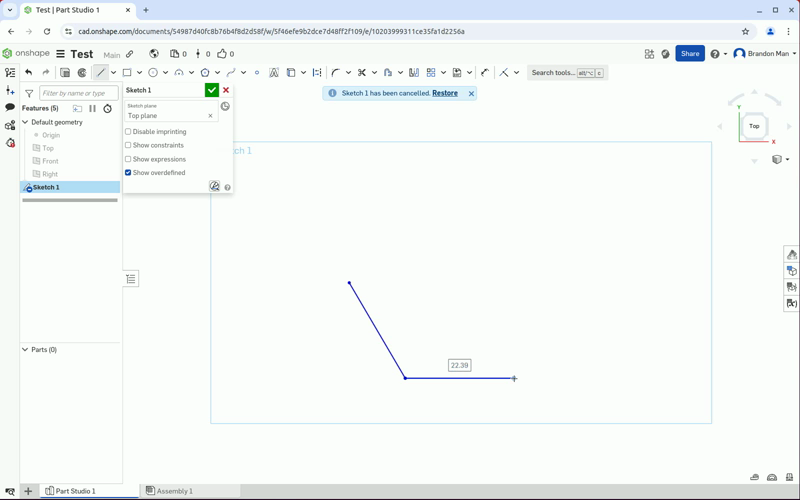
mouse_move(569, 282)
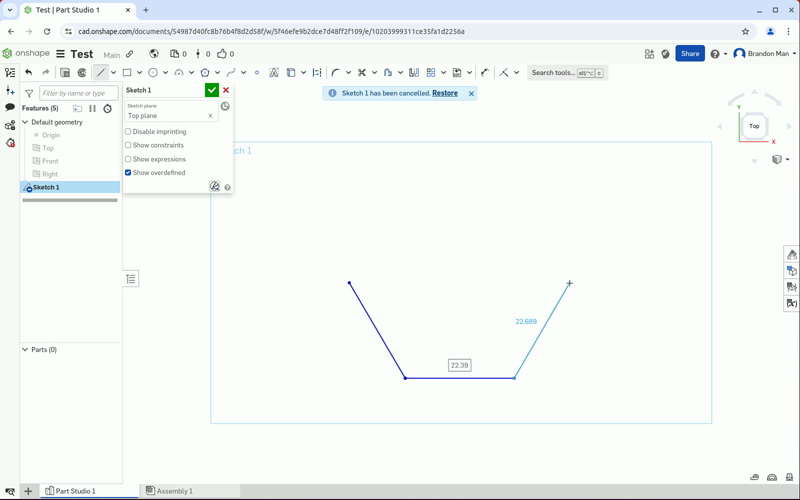
click(569, 282)
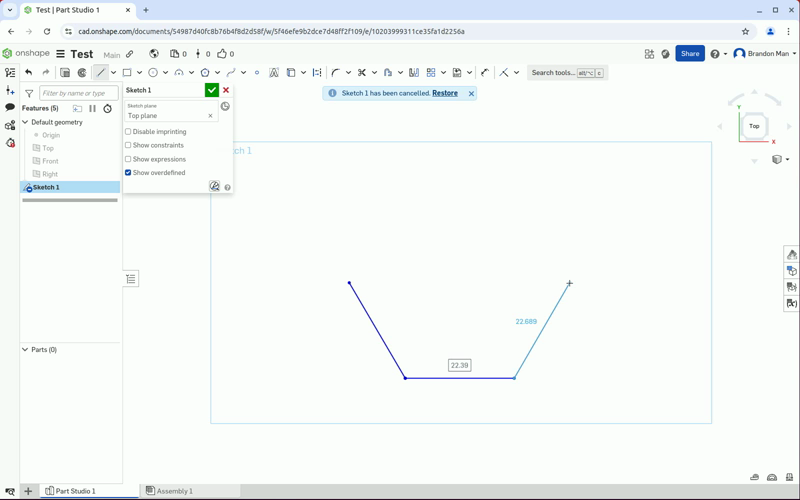
key_up(shift)
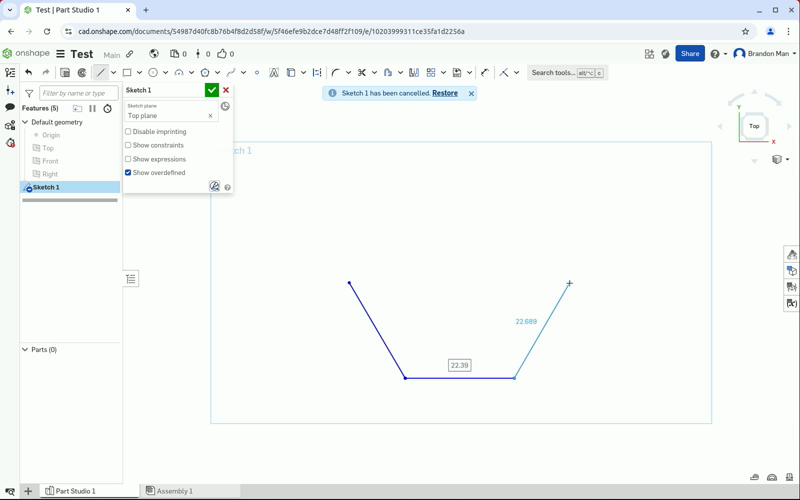
key_down(shift)
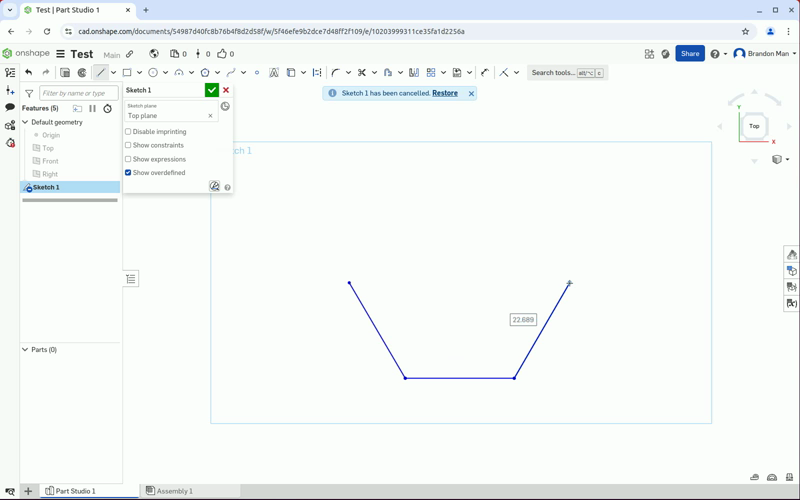
mouse_move(514, 187)
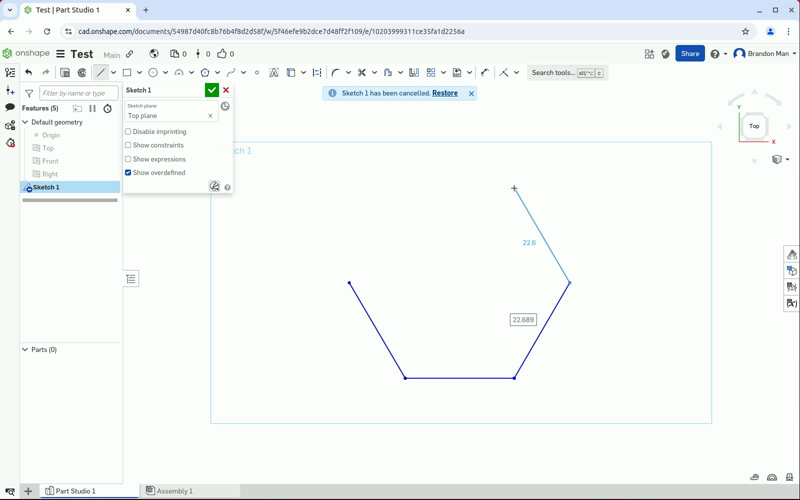
click(514, 187)
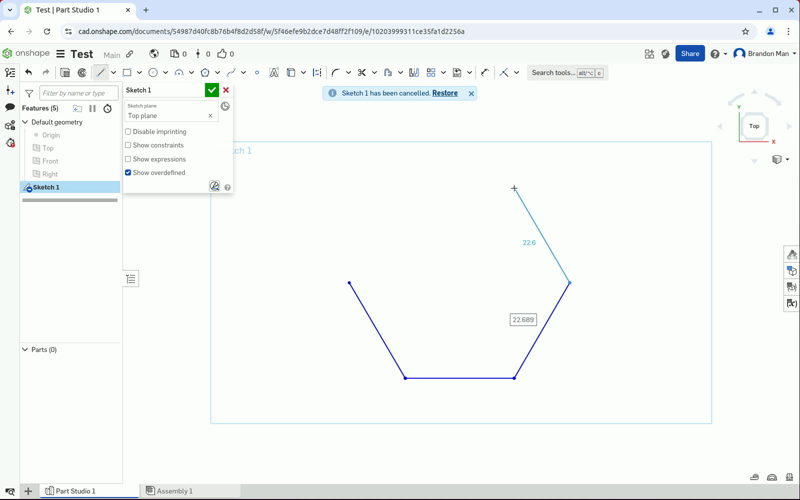
key_up(shift)
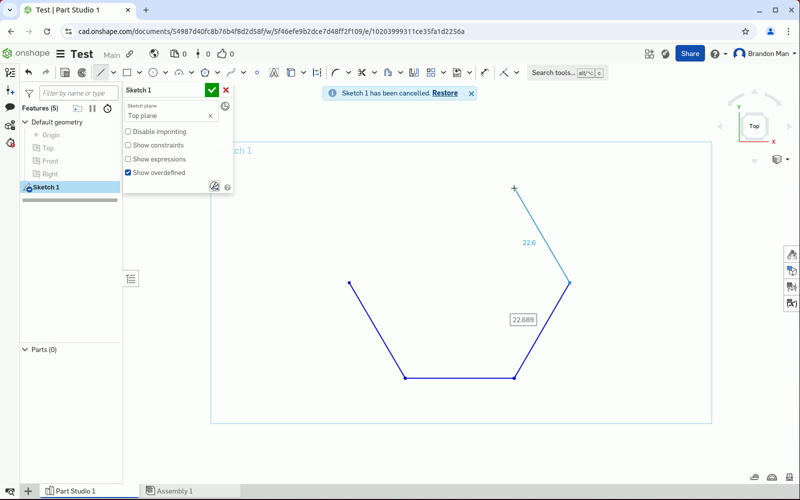
key_down(shift)
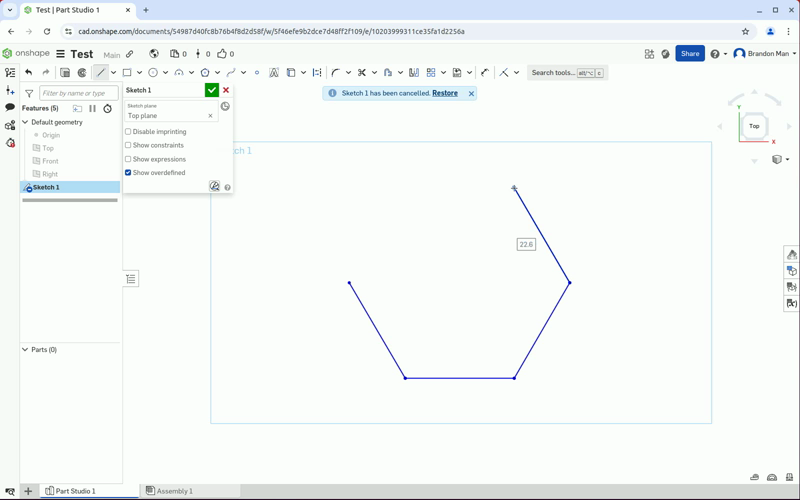
mouse_move(405, 187)
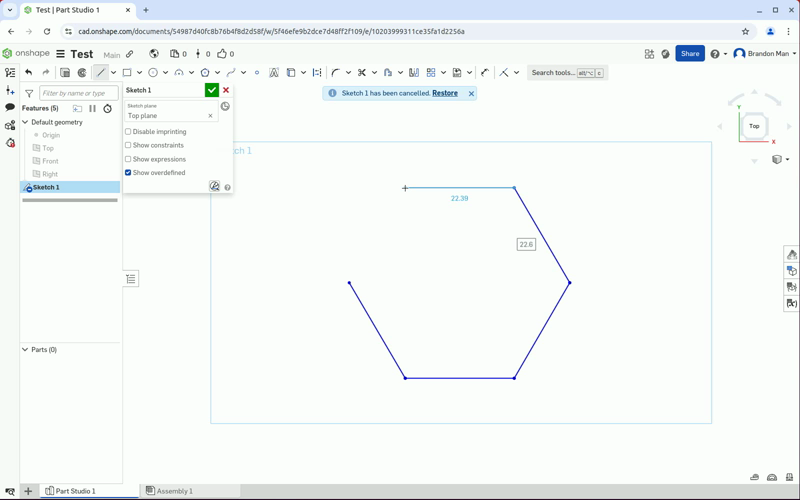
click(405, 187)
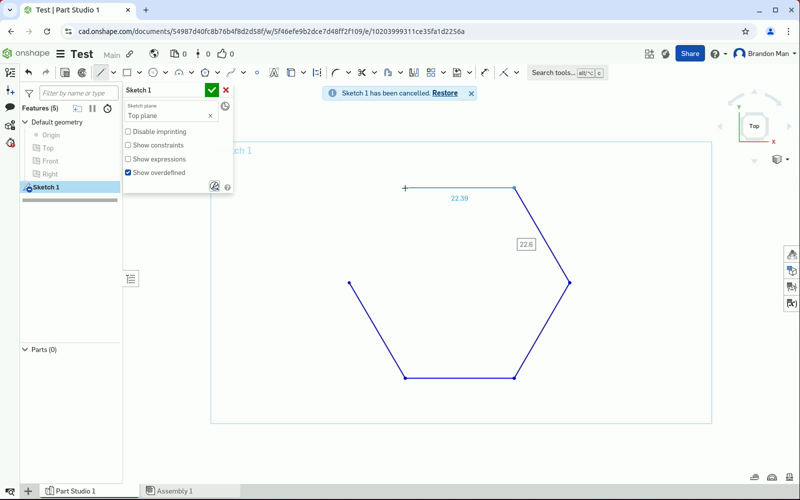
key_up(shift)
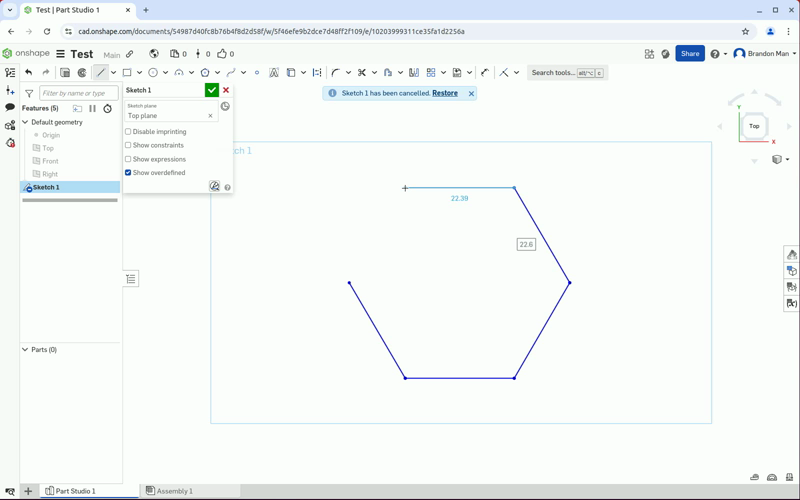
key_down(shift)
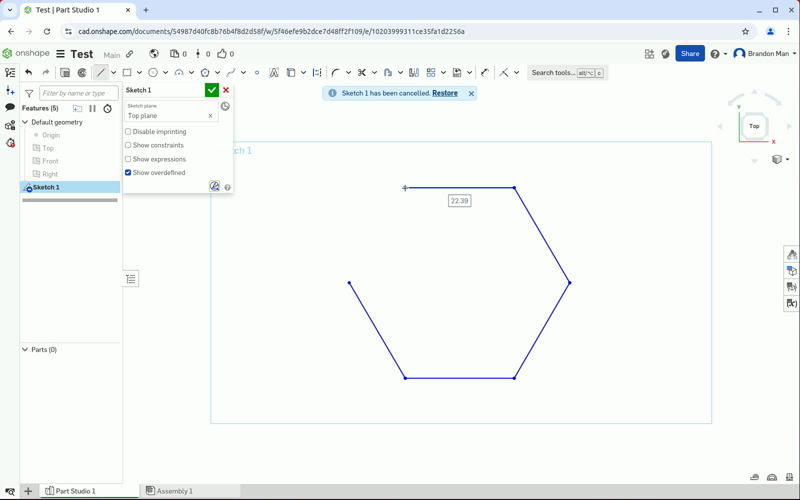
mouse_move(349, 282)
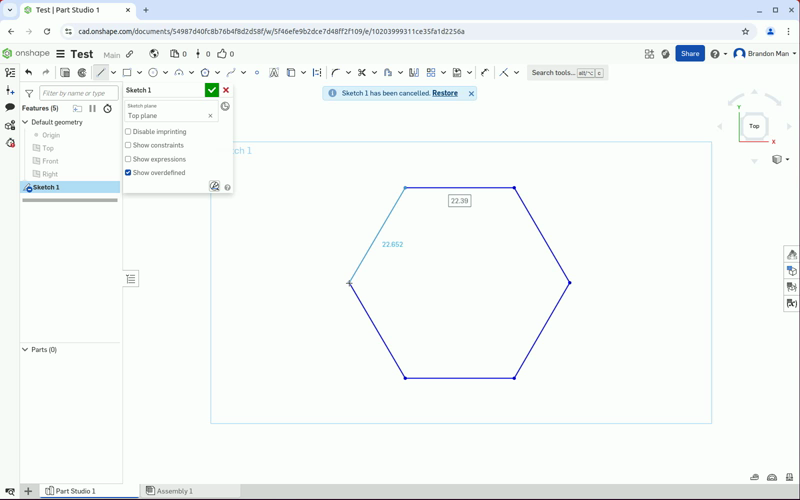
key_up(shift)
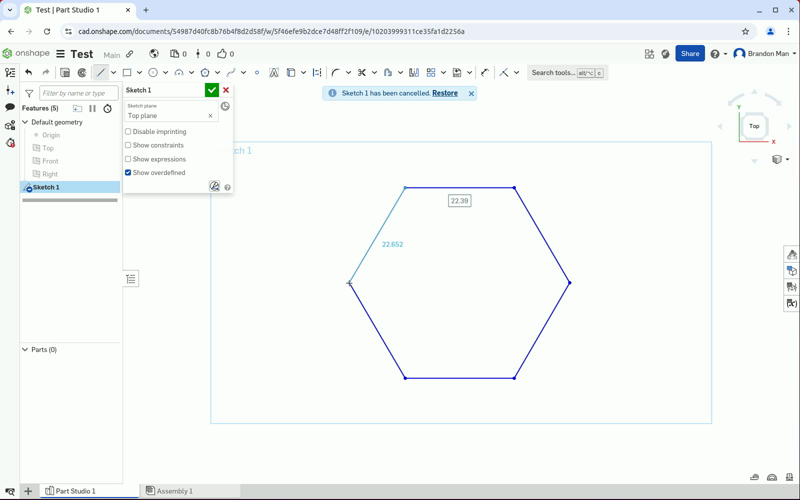
click(349, 282)
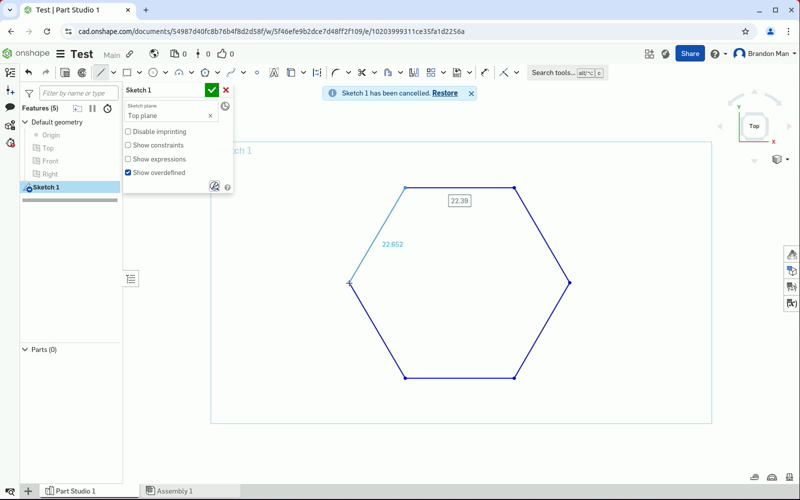
key(esc)
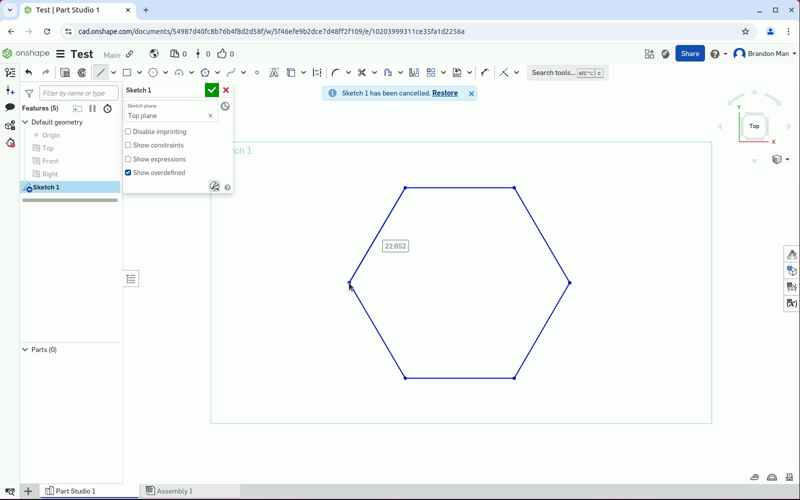
mouse_move(416, 281)
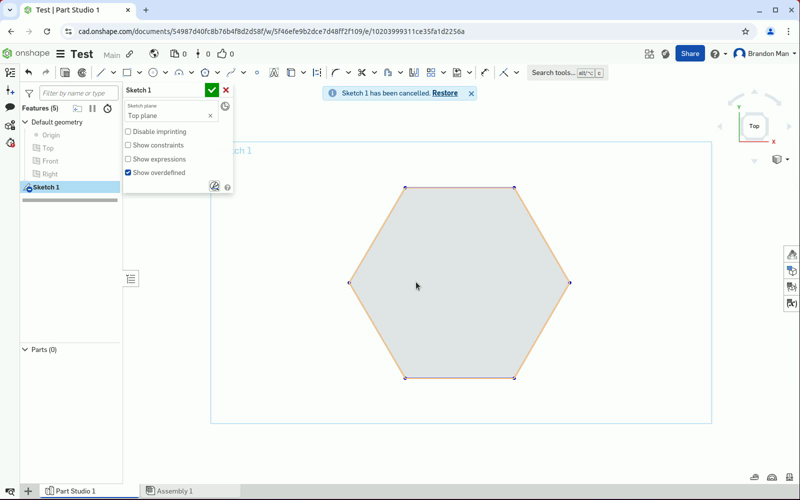
click(416, 281)
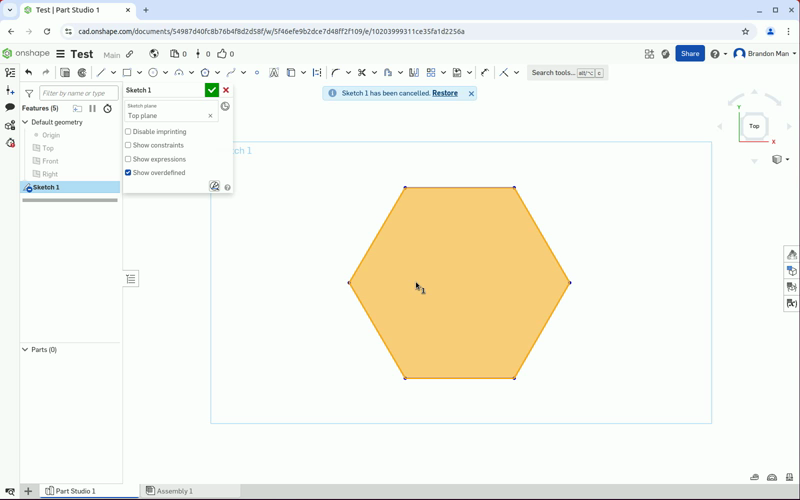
mouse_move(73, 352)
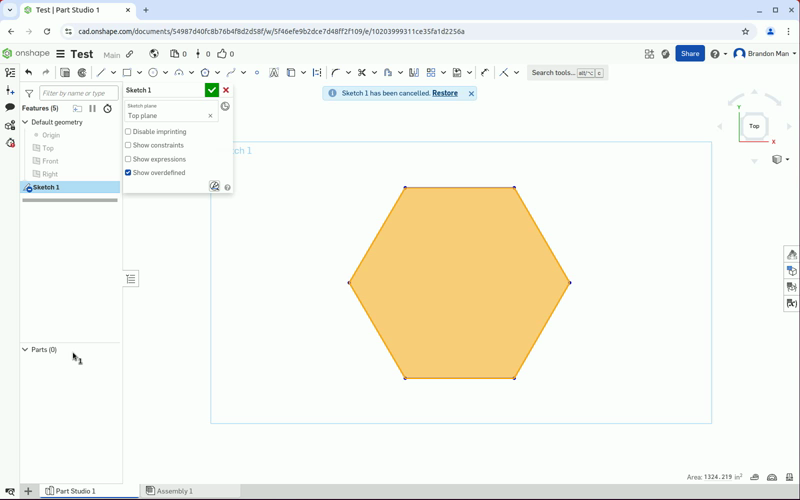
key(shift+y)
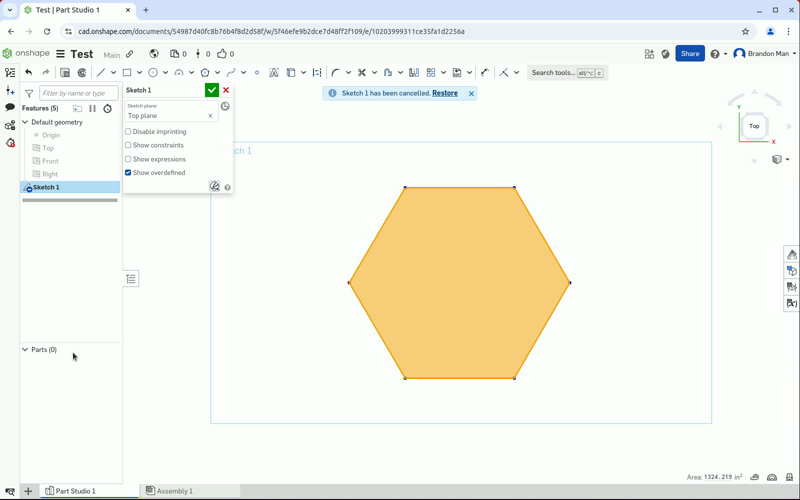
key(shift+e)
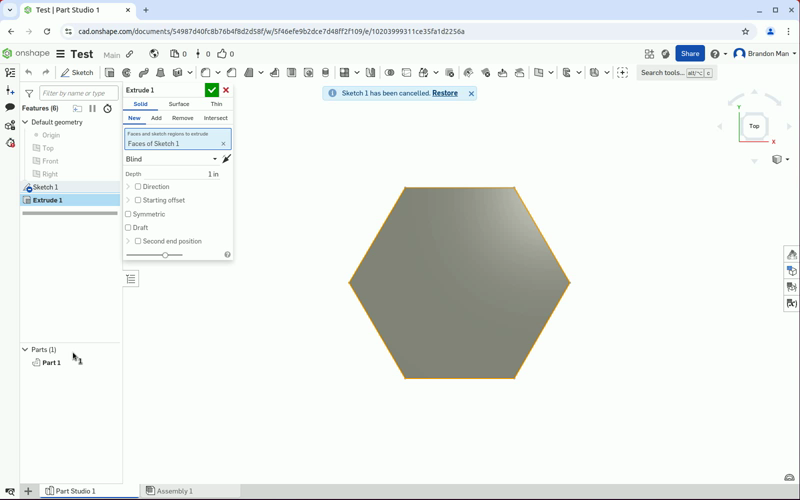
mouse_move(143, 106)
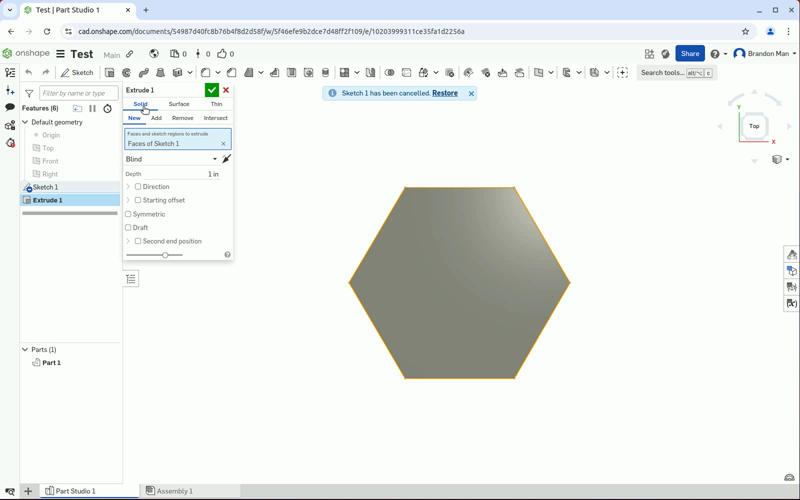
click(143, 106)
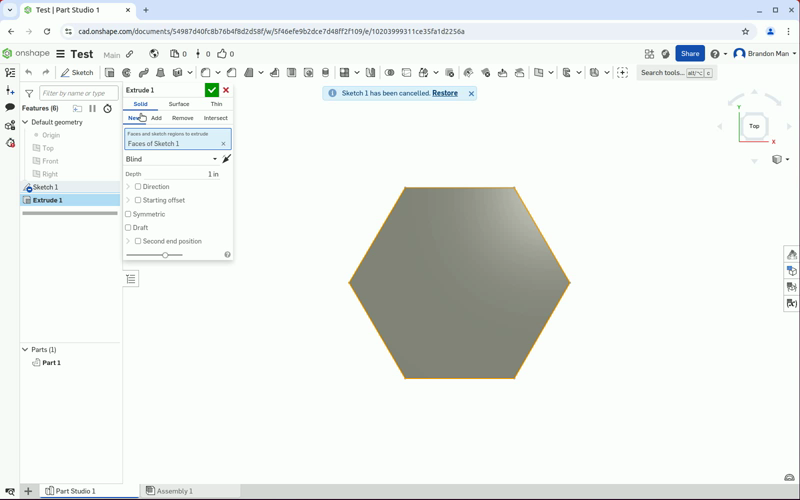
mouse_move(137, 120)
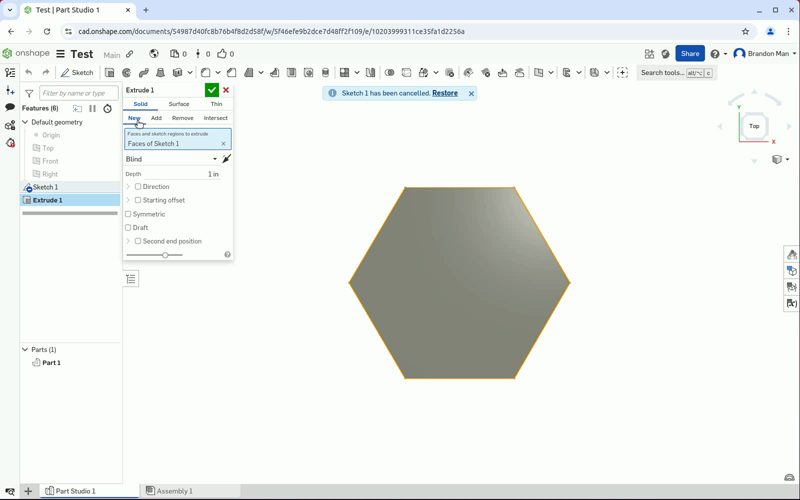
click(137, 120)
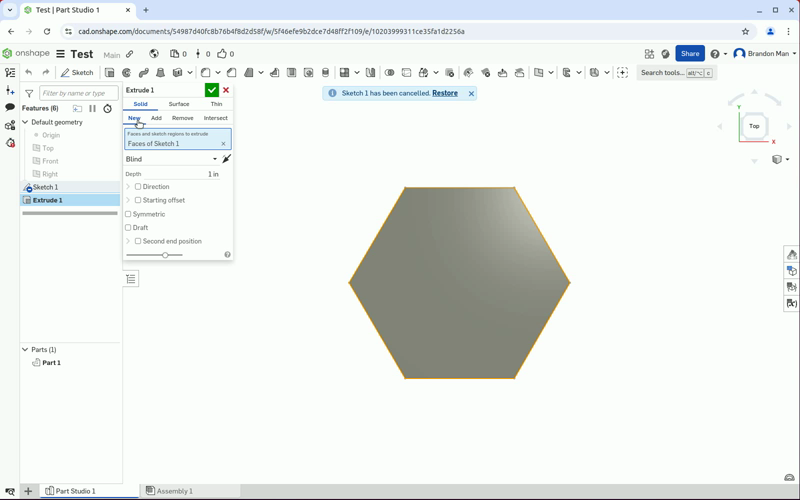
key(tab, 4)
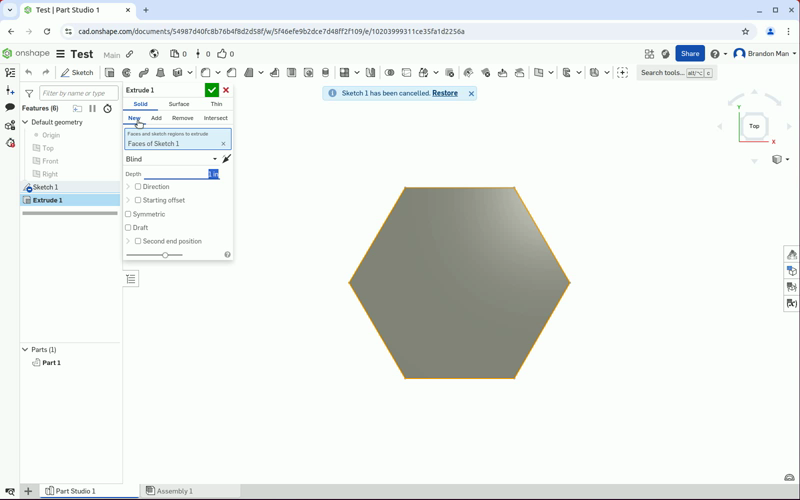
text(15.405)
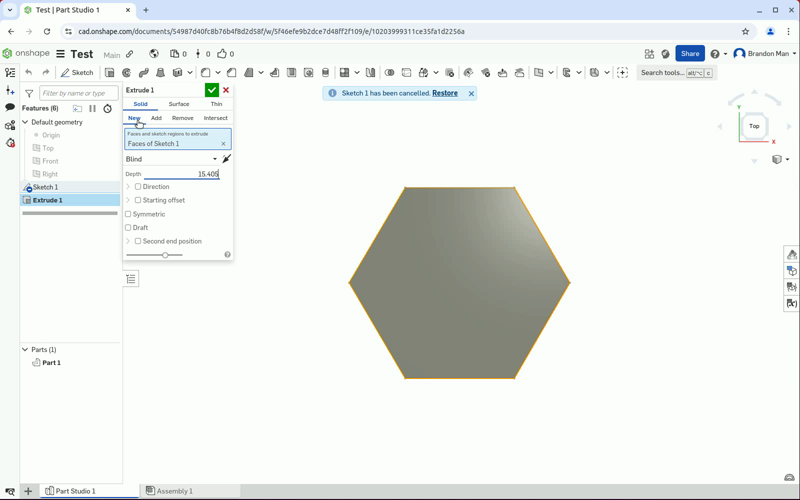
key(enter)
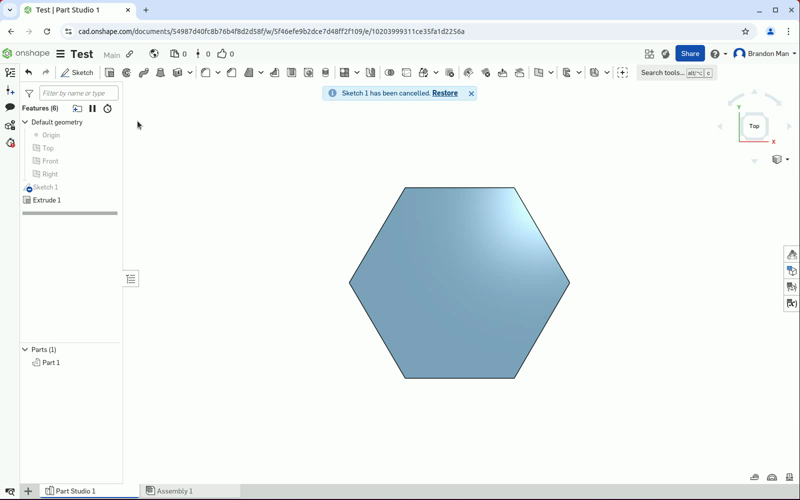
key(shift+h)
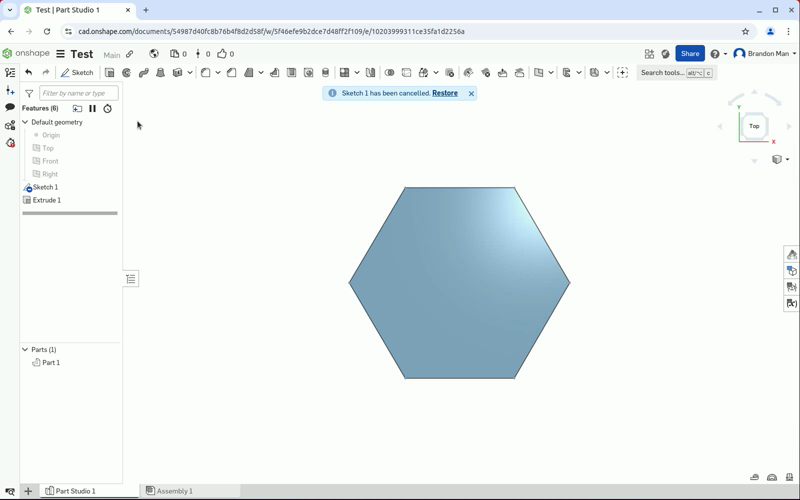
key(shift+h)
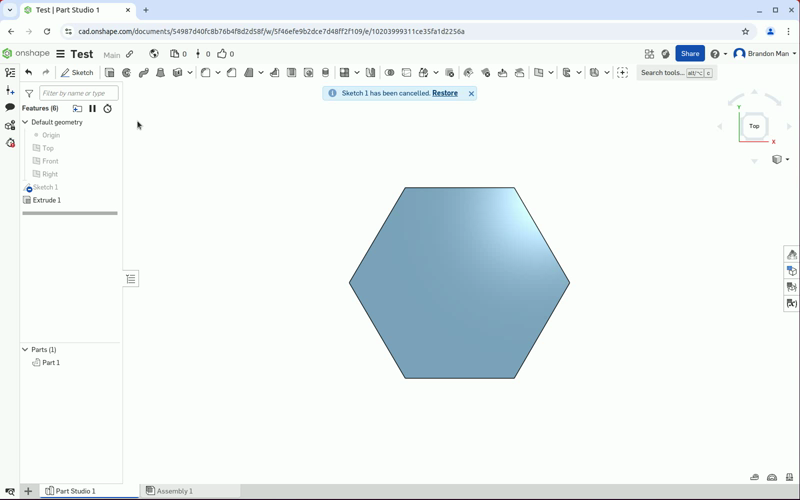
mouse_move(73, 189)
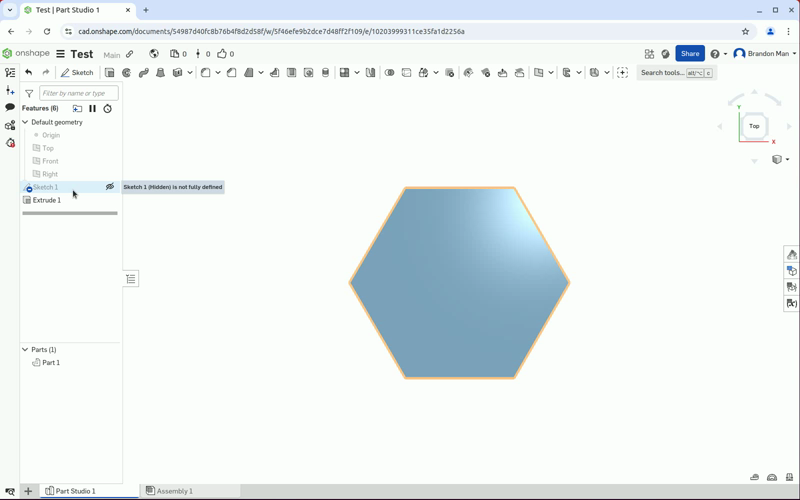
click(73, 189)
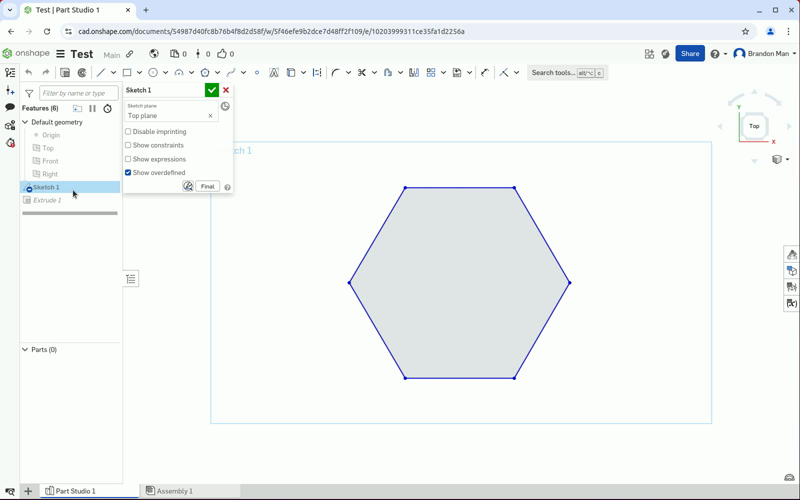
mouse_move(229, 92)
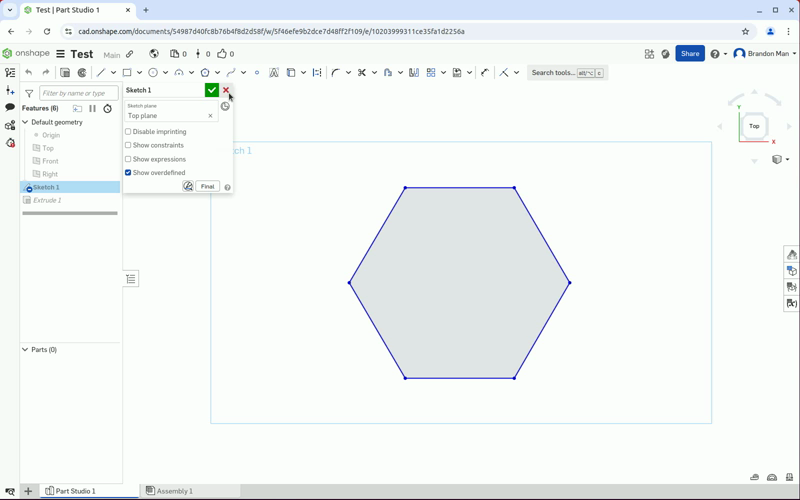
click(229, 92)
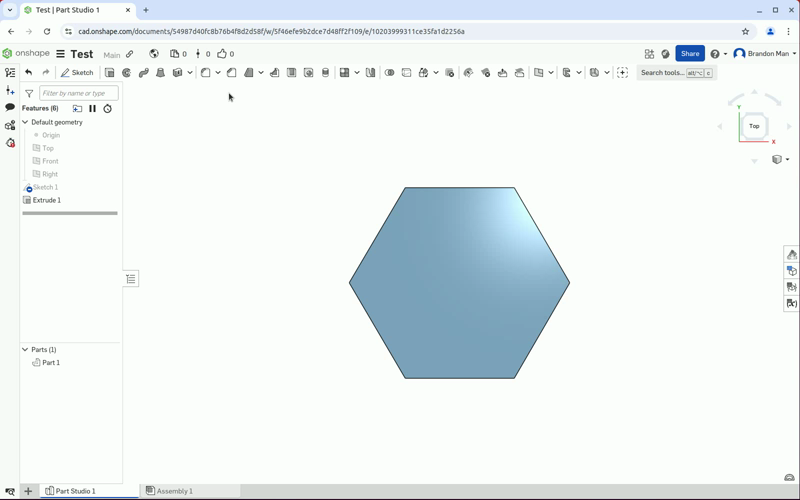
mouse_move(541, 75)
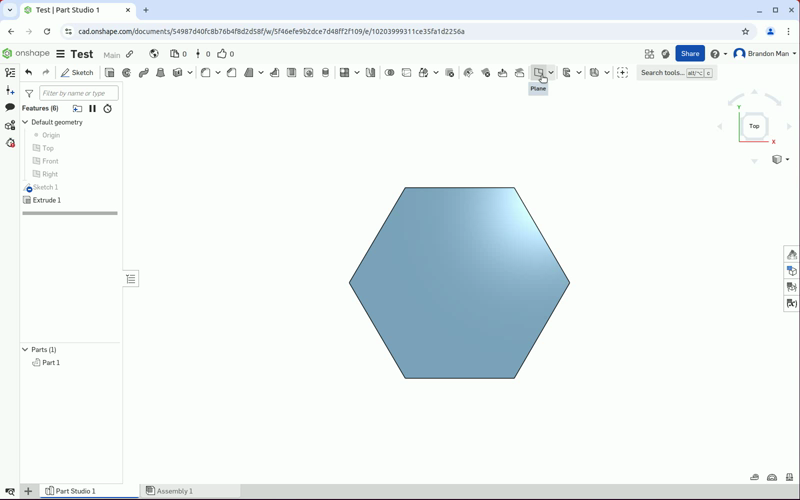
click(541, 75)
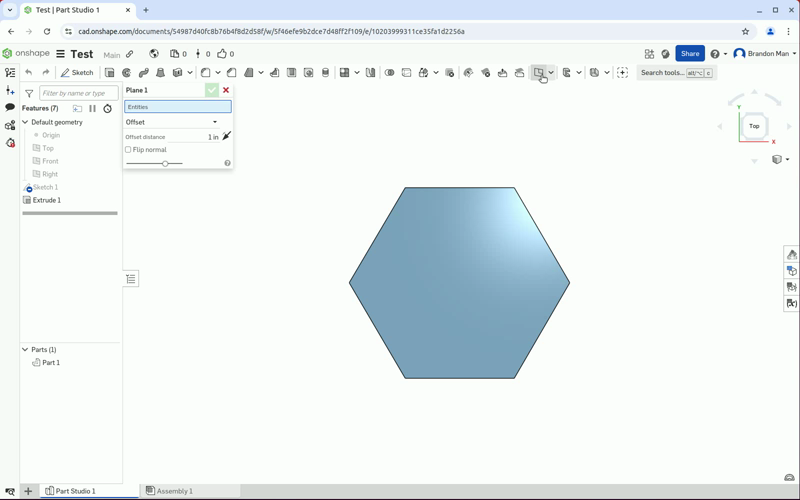
mouse_move(73, 150)
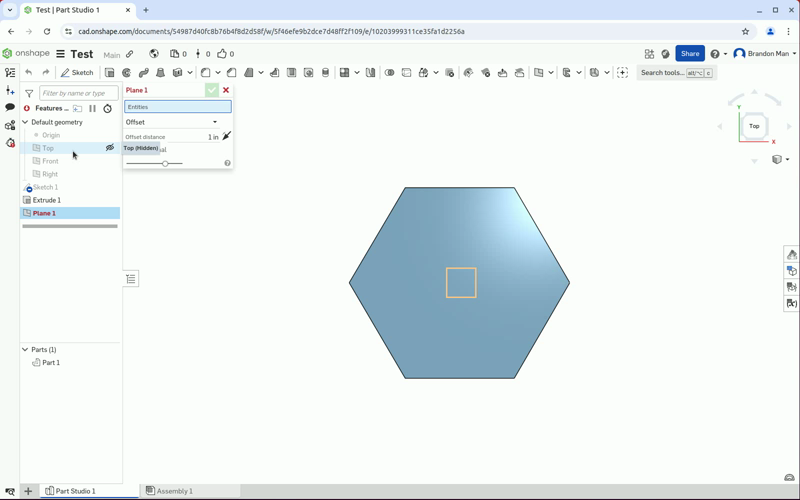
click(73, 150)
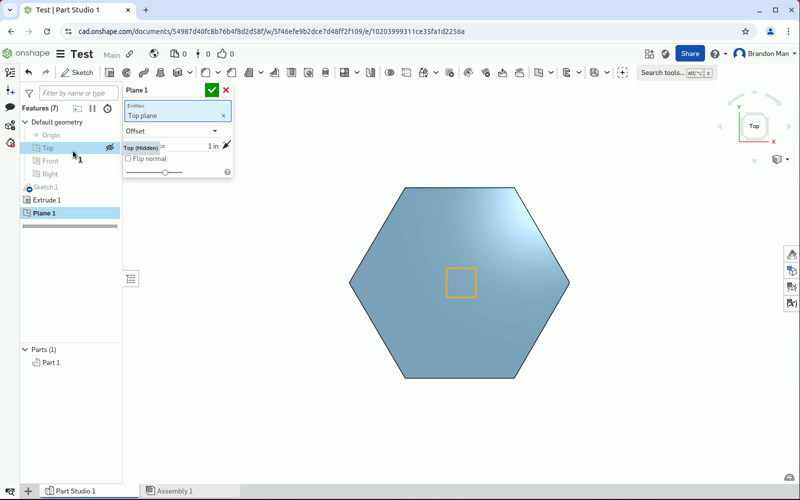
key(tab, 2)
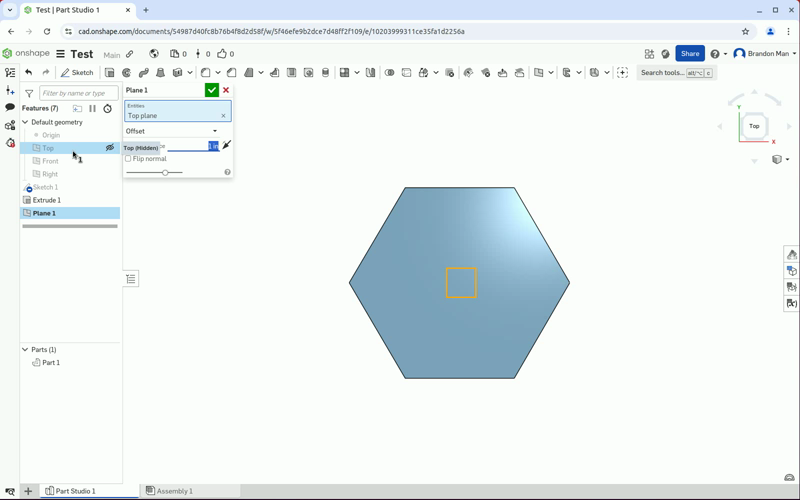
text(15.405)
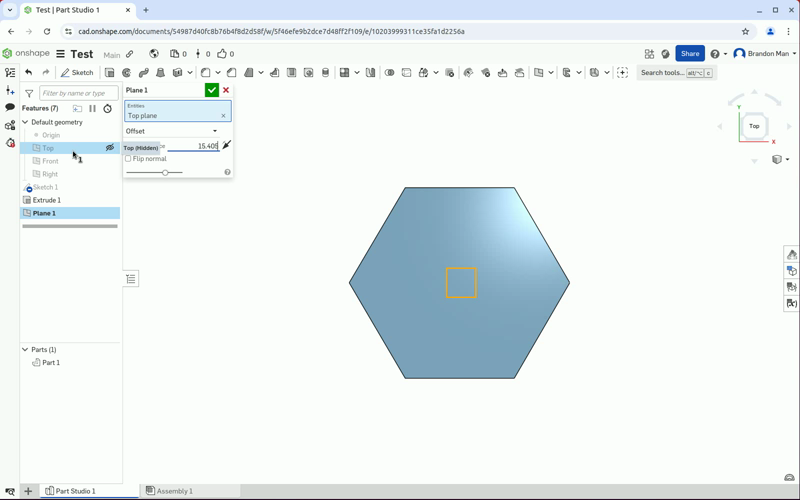
key(enter, 2)
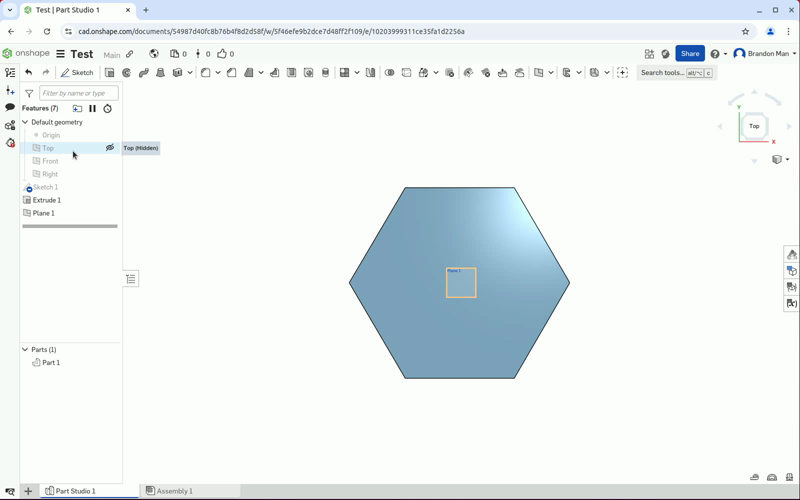
key(shift+s)
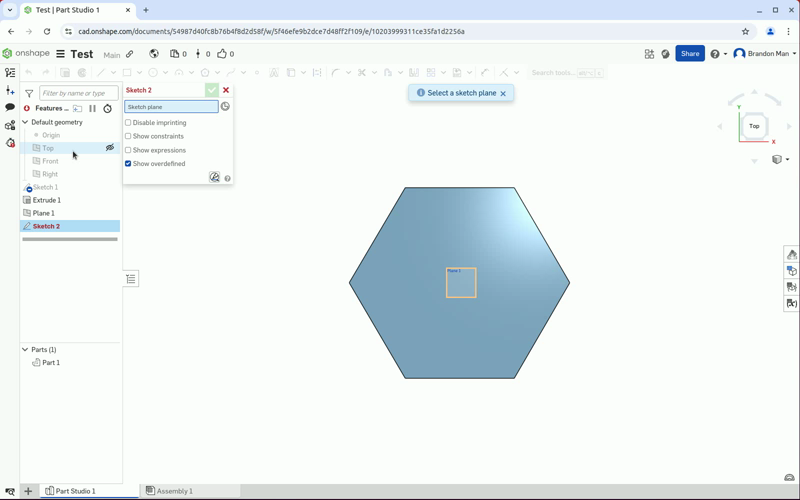
mouse_move(73, 215)
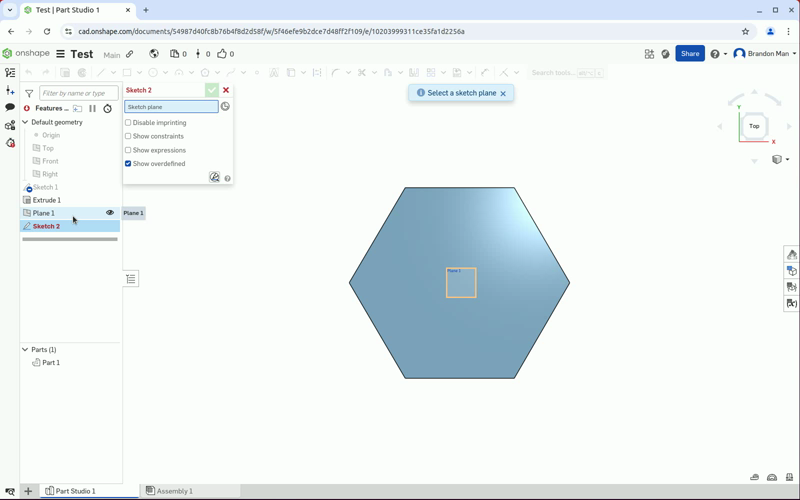
click(73, 215)
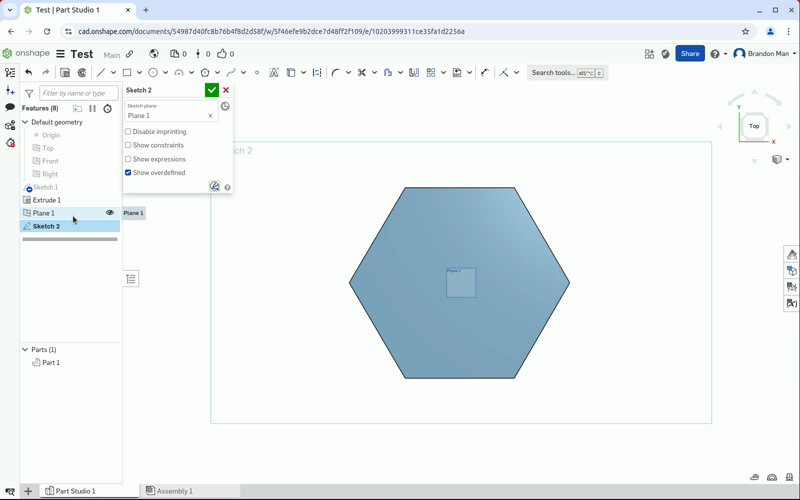
mouse_move(73, 352)
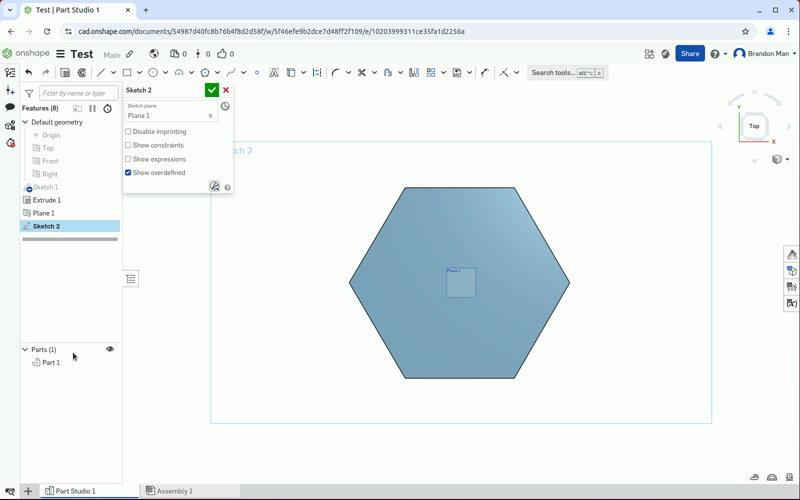
key(y)
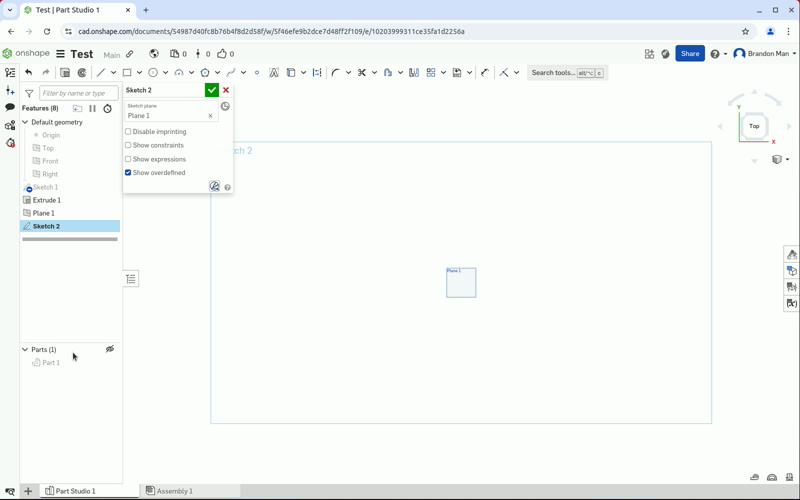
key(c)
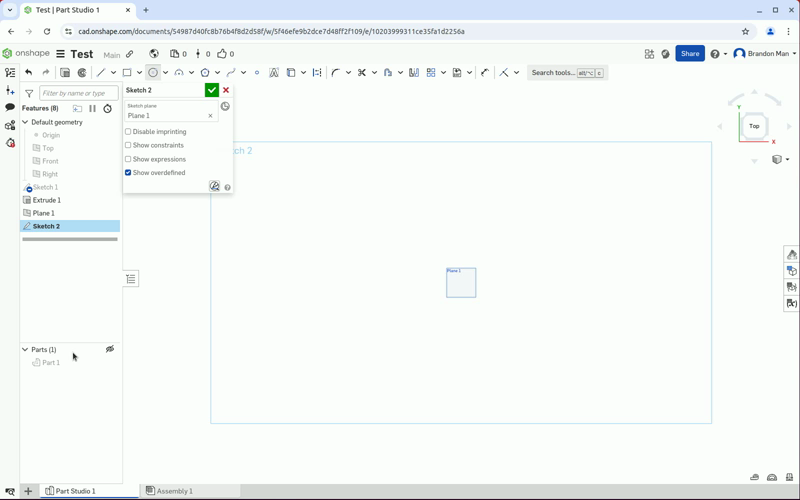
key_down(shift)
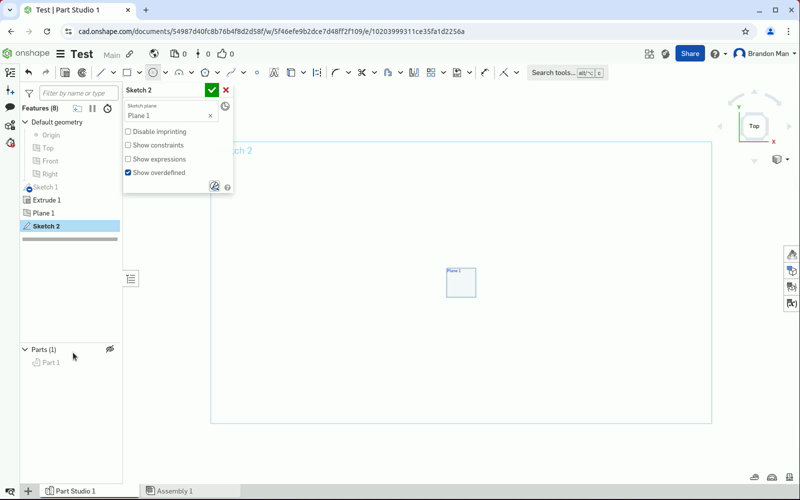
mouse_move(461, 282)
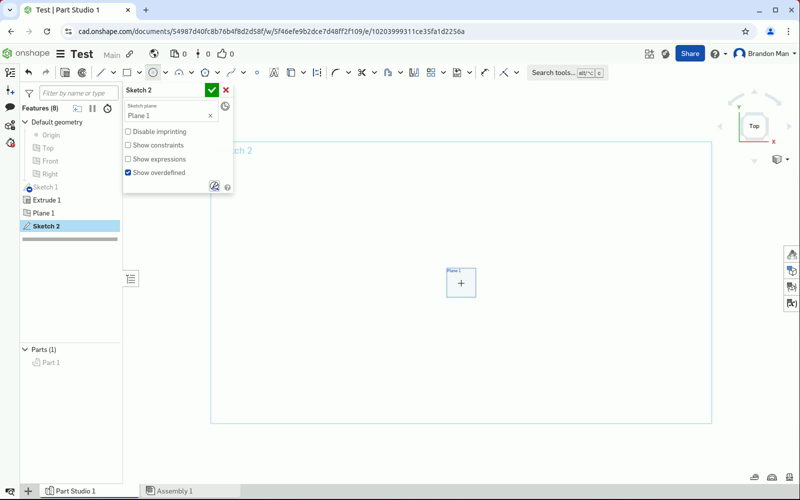
click(461, 282)
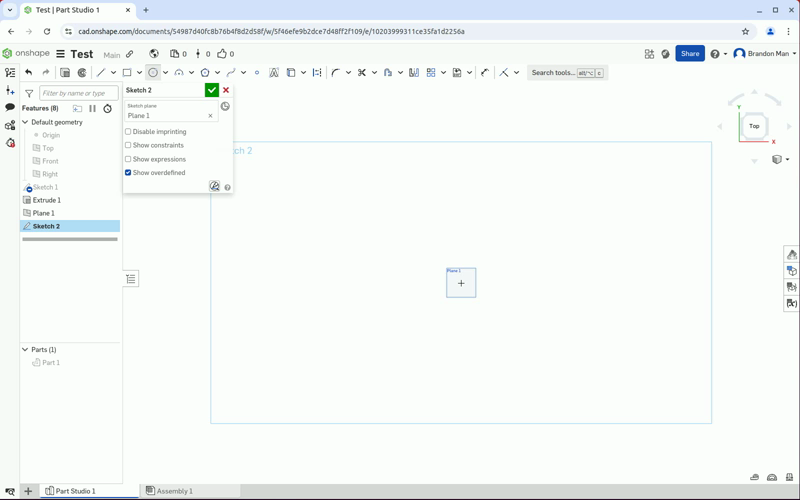
key_up(shift)
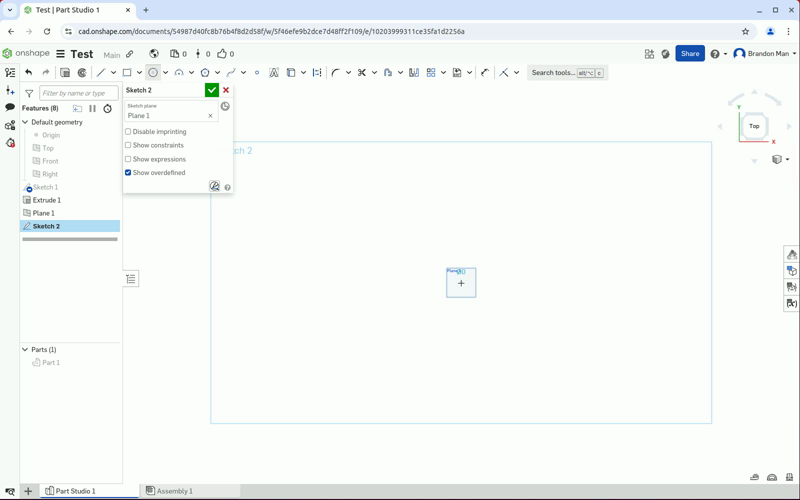
mouse_move(552, 282)
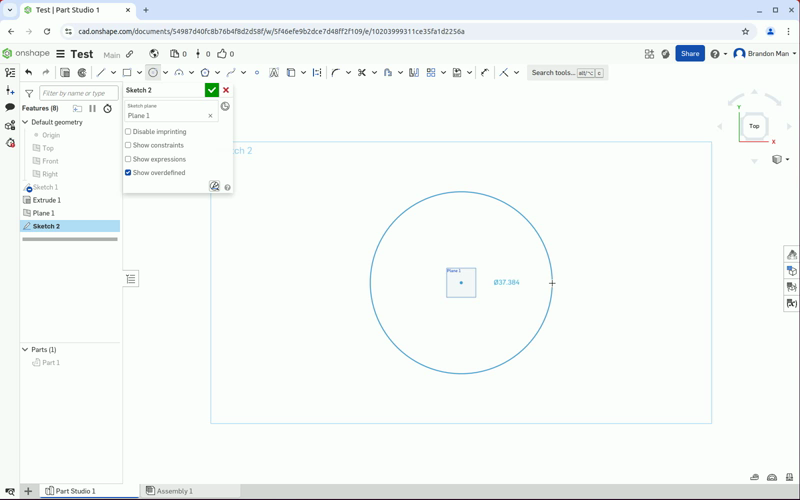
click(552, 282)
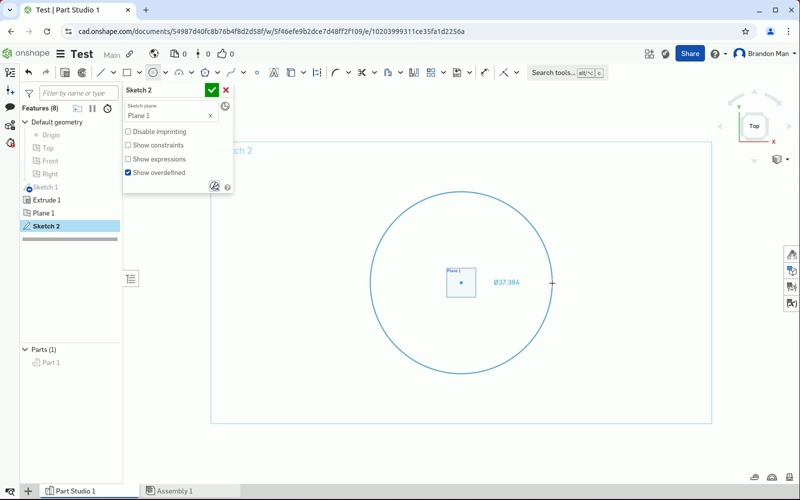
key(esc)
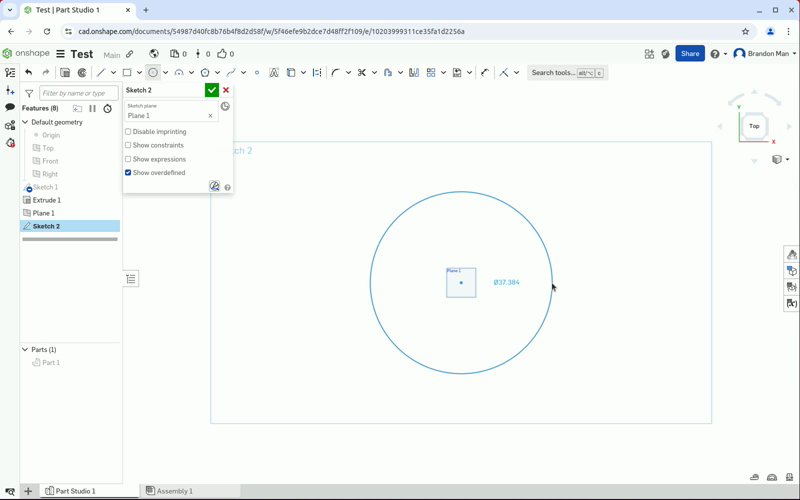
mouse_move(450, 282)
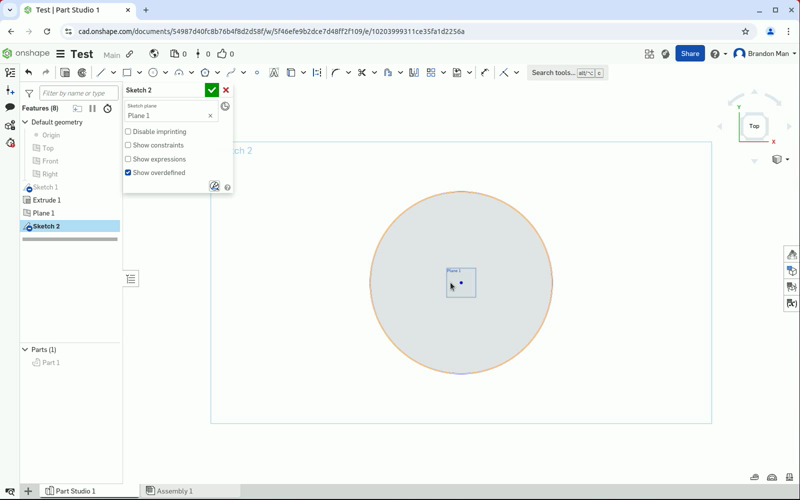
click(450, 282)
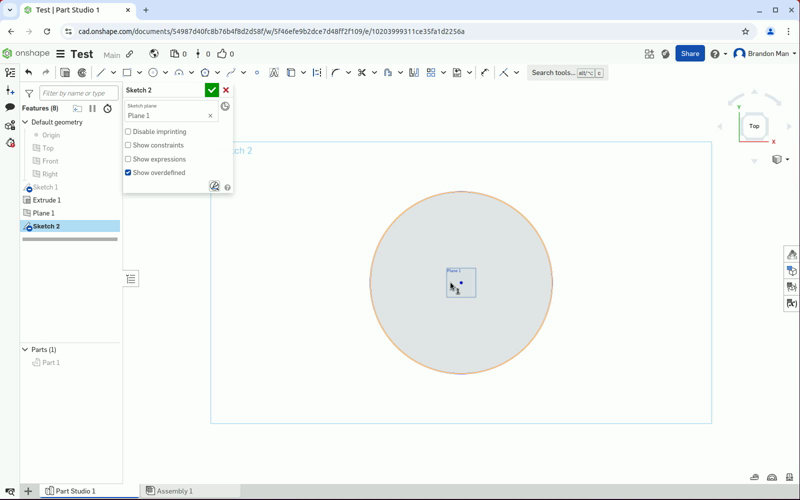
mouse_move(73, 352)
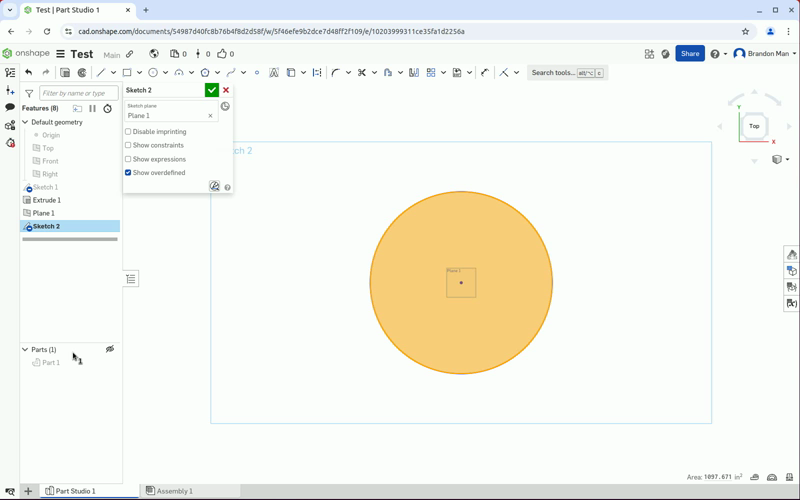
key(shift+y)
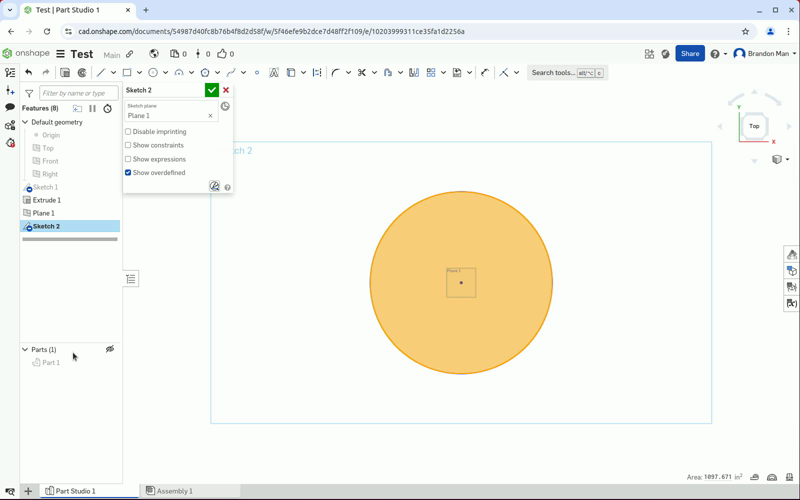
key(shift+e)
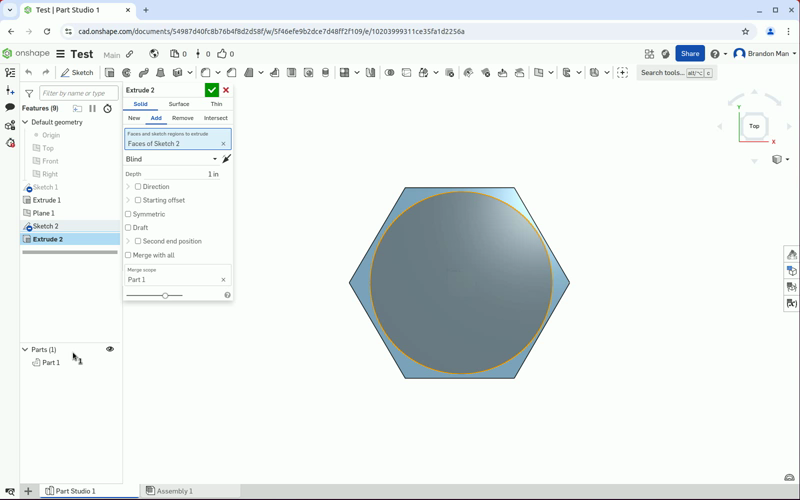
mouse_move(143, 106)
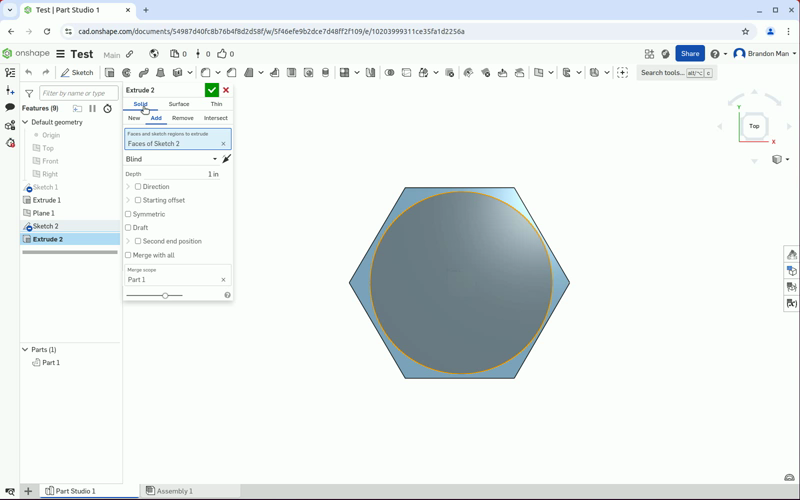
click(143, 106)
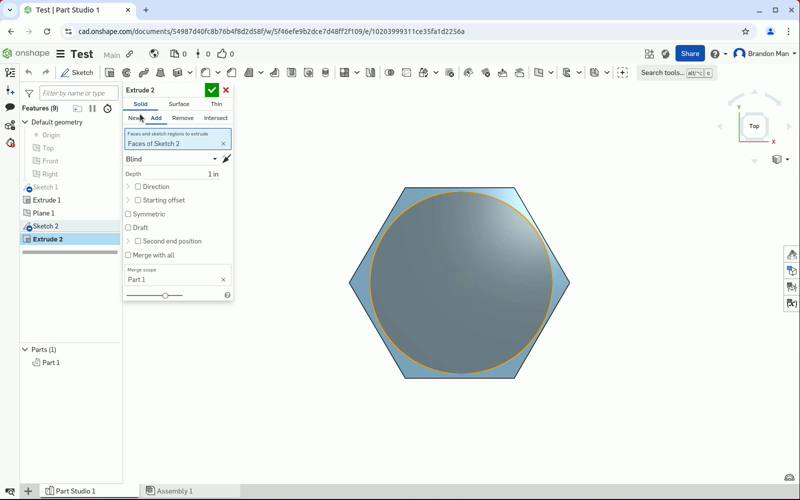
mouse_move(137, 120)
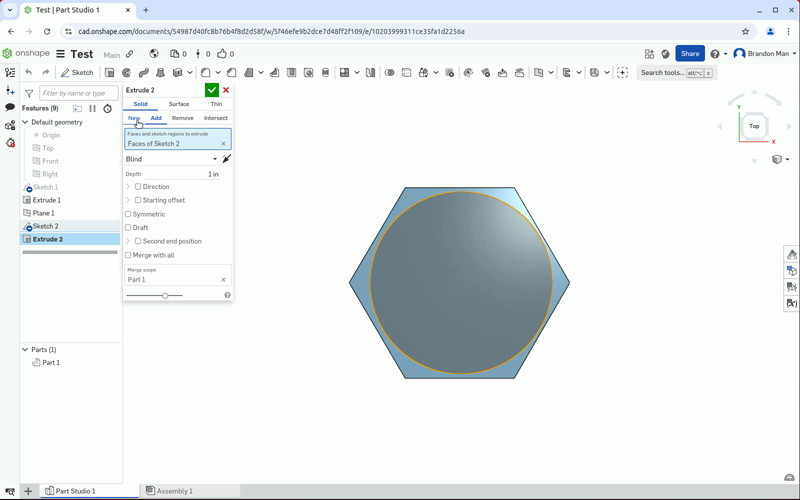
click(137, 120)
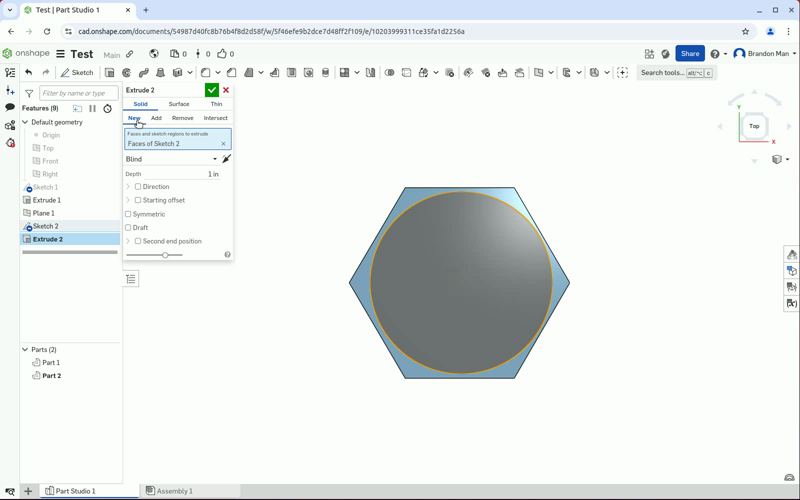
key(tab, 4)
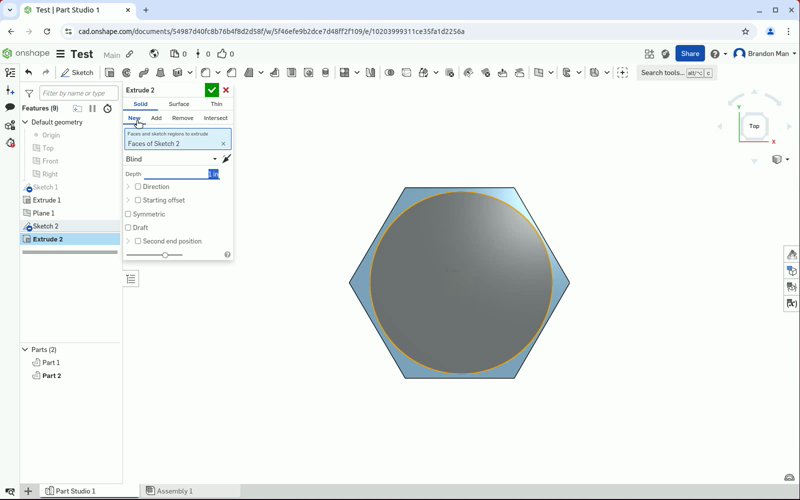
text(7.703)
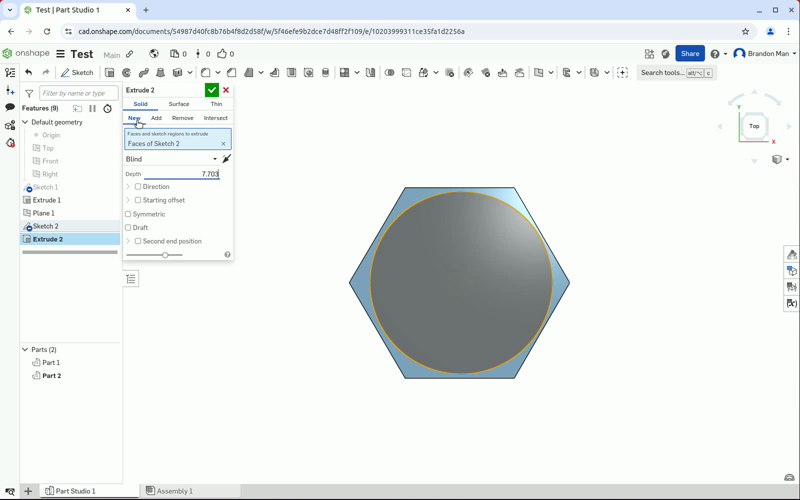
key(enter)
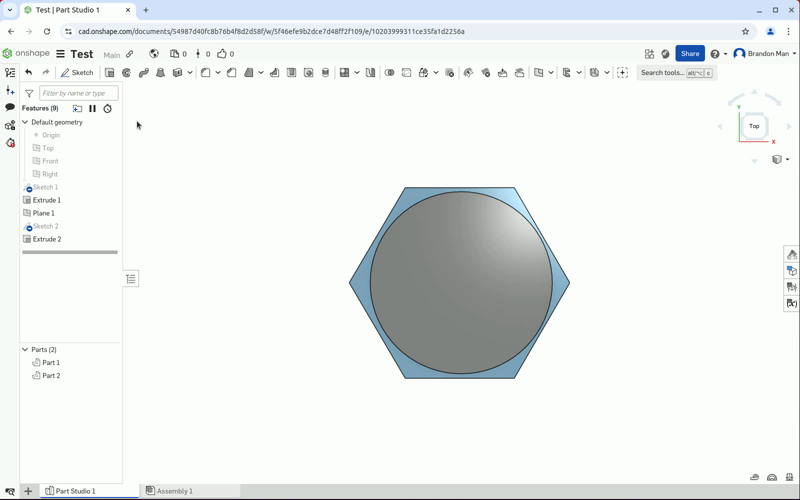
key(shift+h)
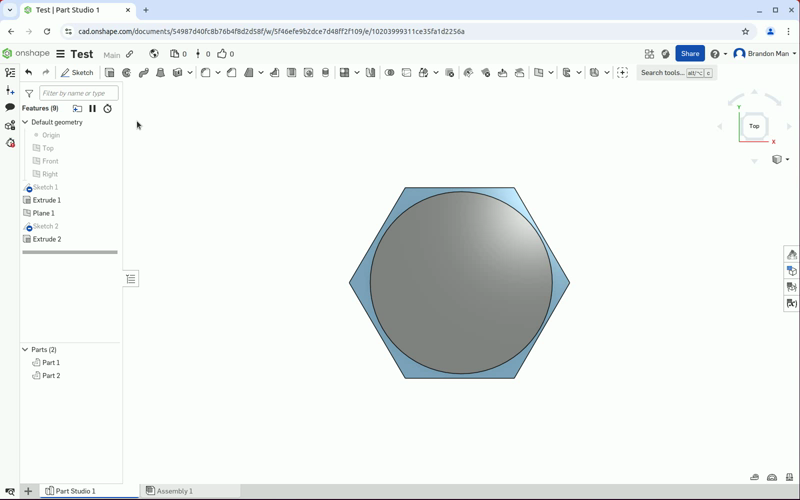
key(shift+h)
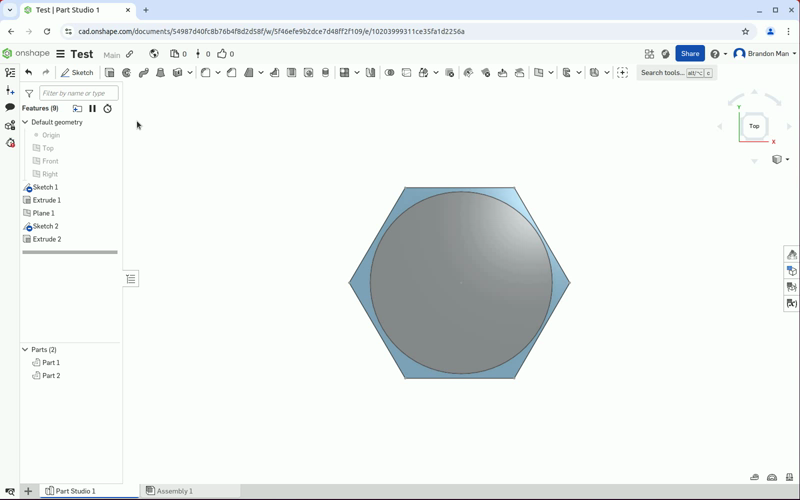
key(shift+7)
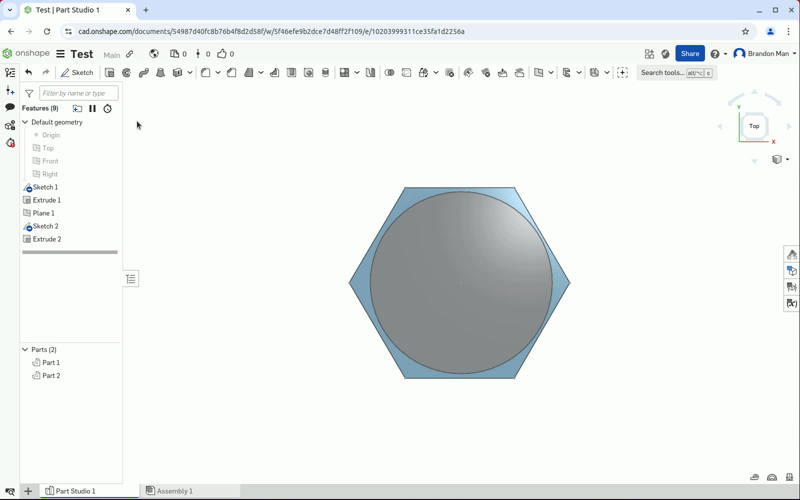
key(up, 3)
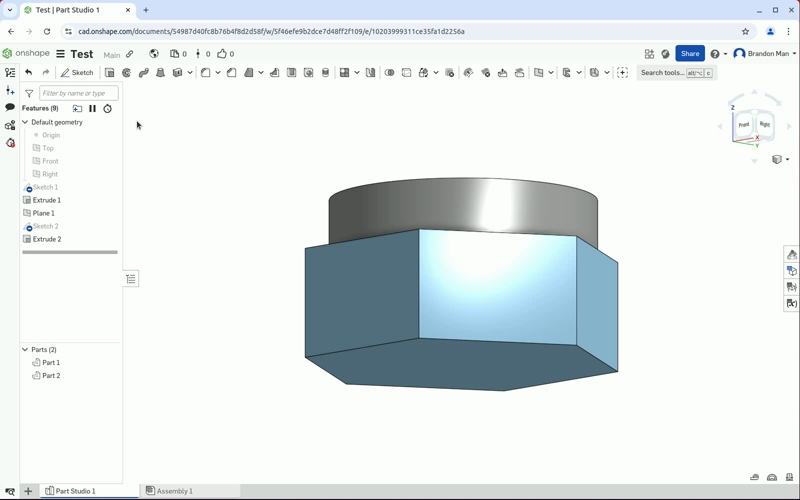
key(left, 3)
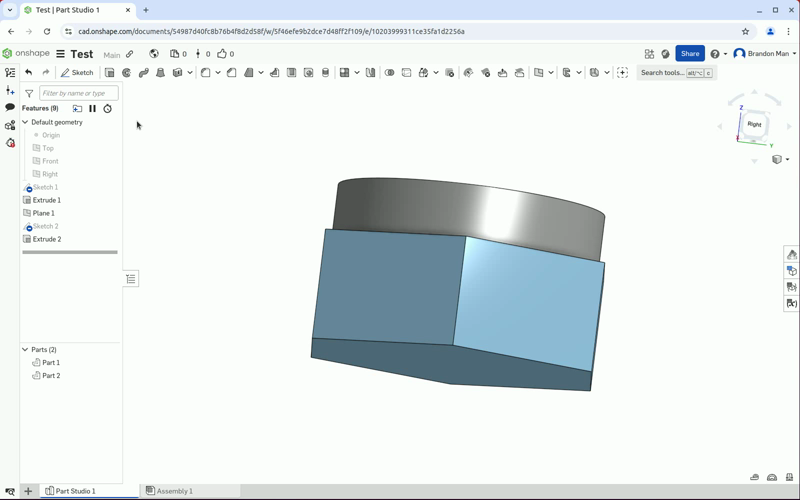
key(right, 3)
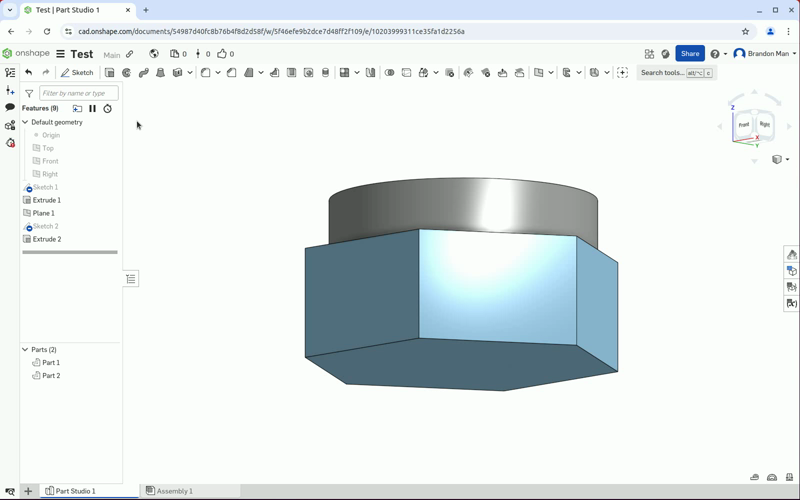
key(down, 3)
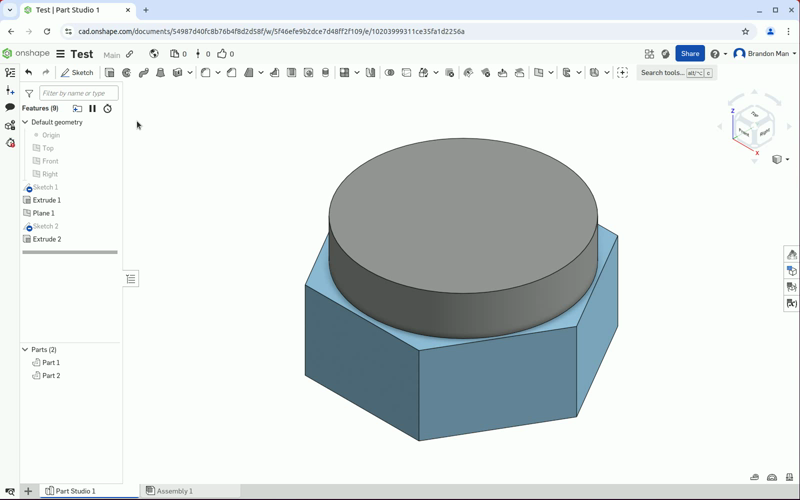
mouse_move(73, 189)
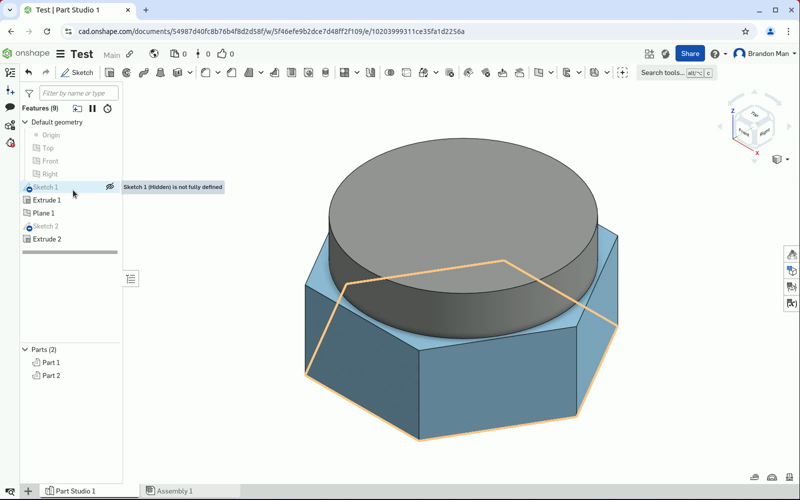
click(73, 189)